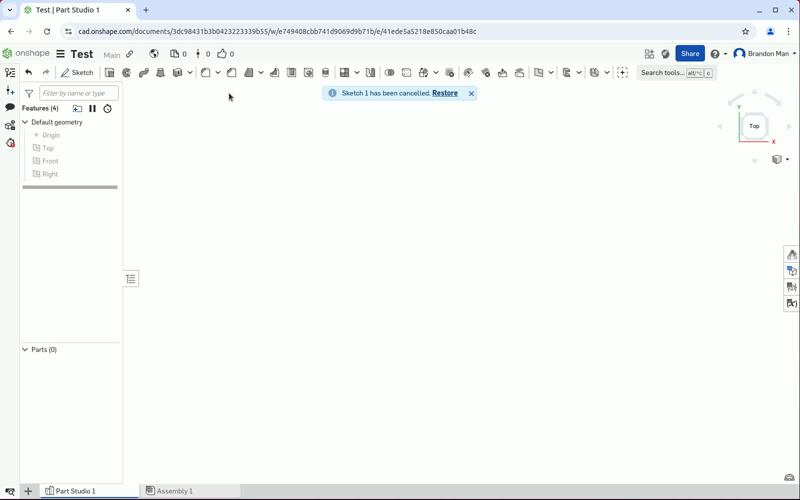
key(shift+h)
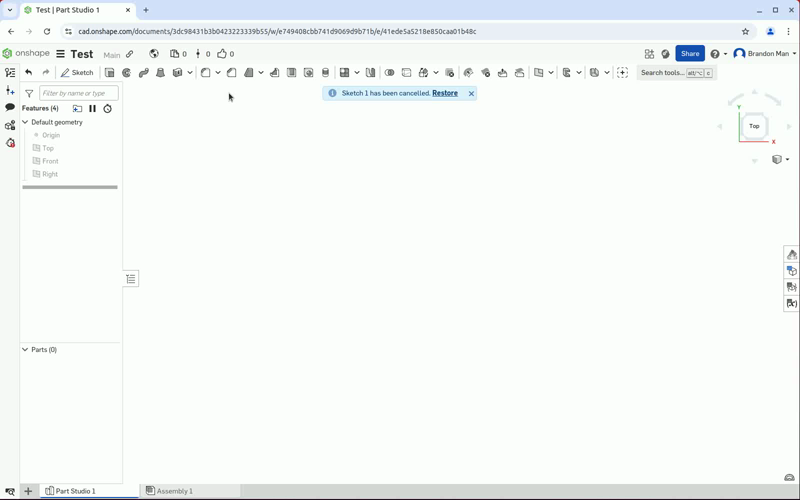
key(shift+s)
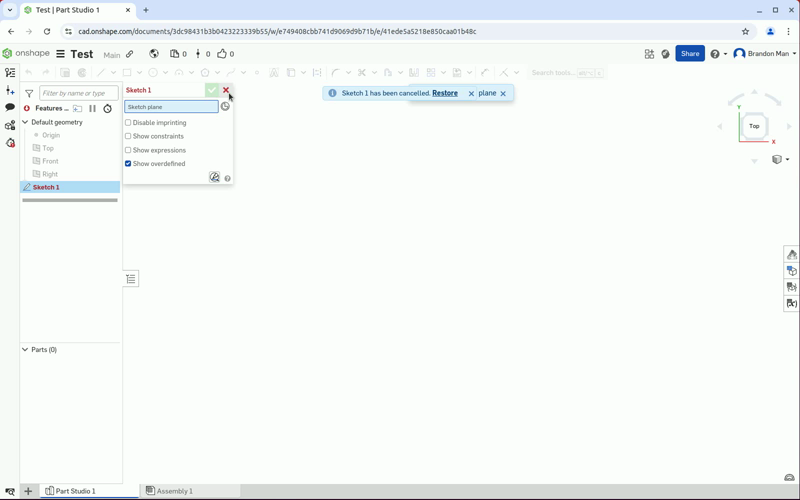
mouse_move(73, 150)
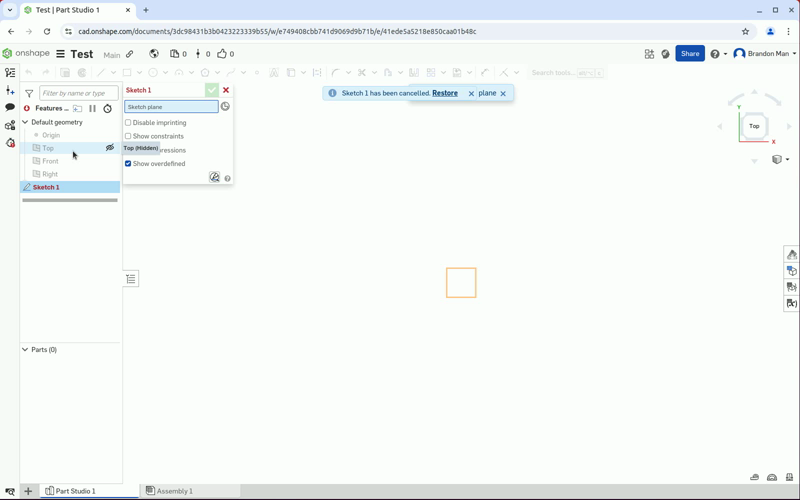
click(73, 150)
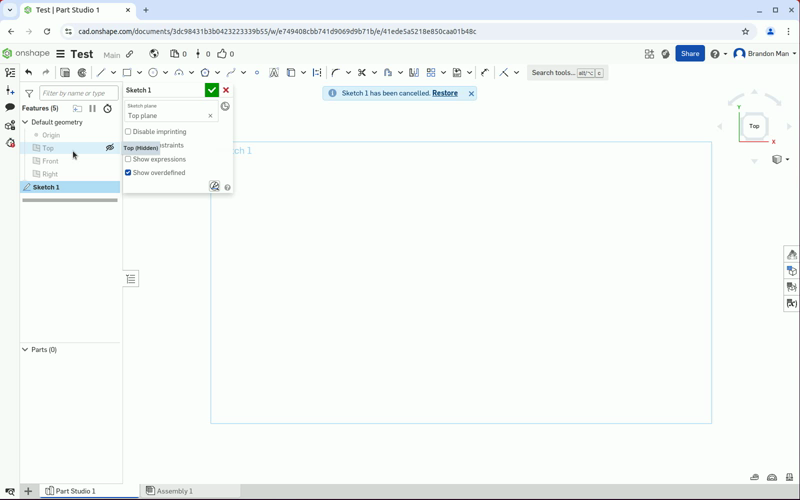
mouse_move(73, 352)
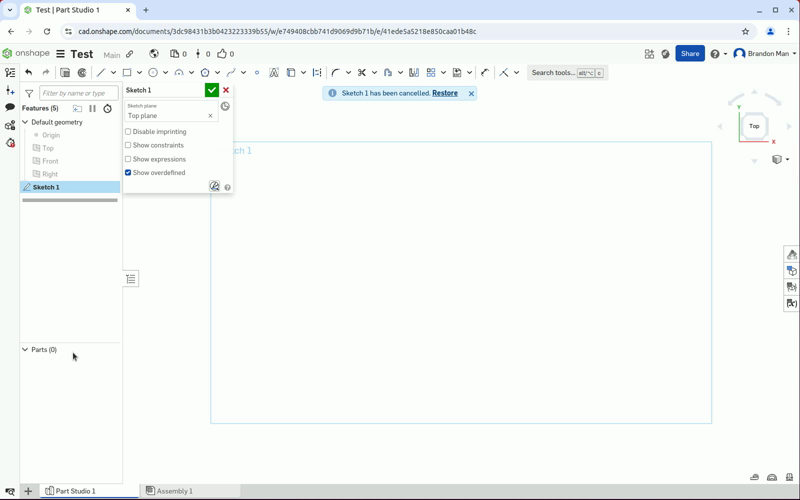
key(y)
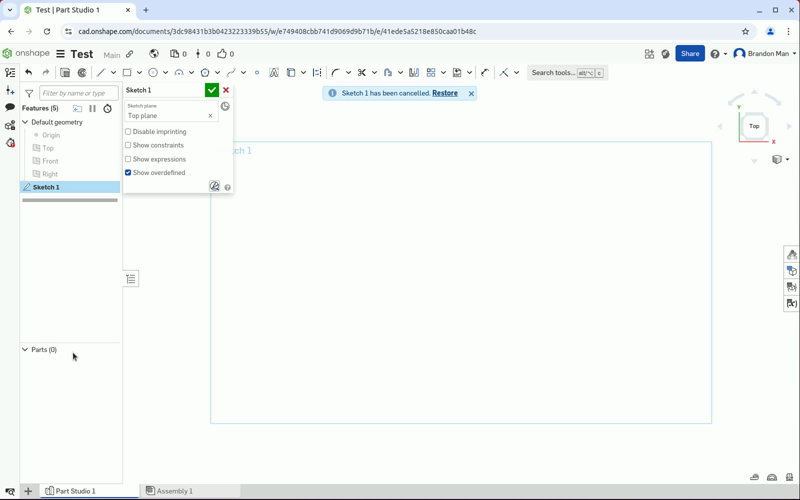
key(l)
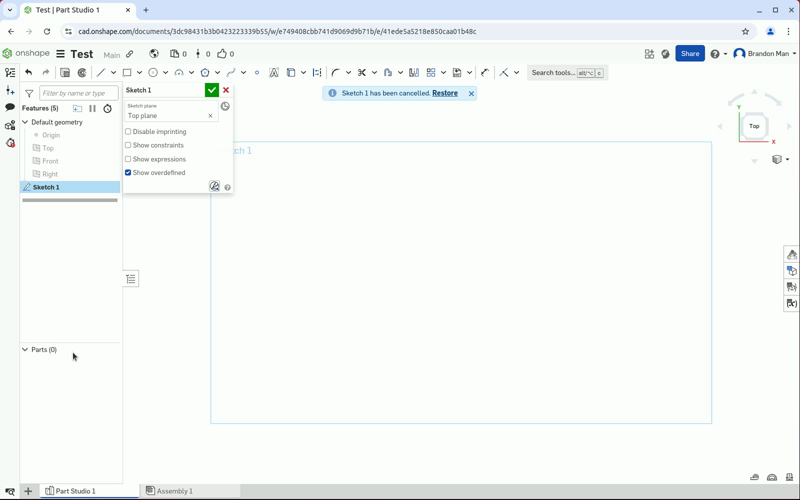
key_down(shift)
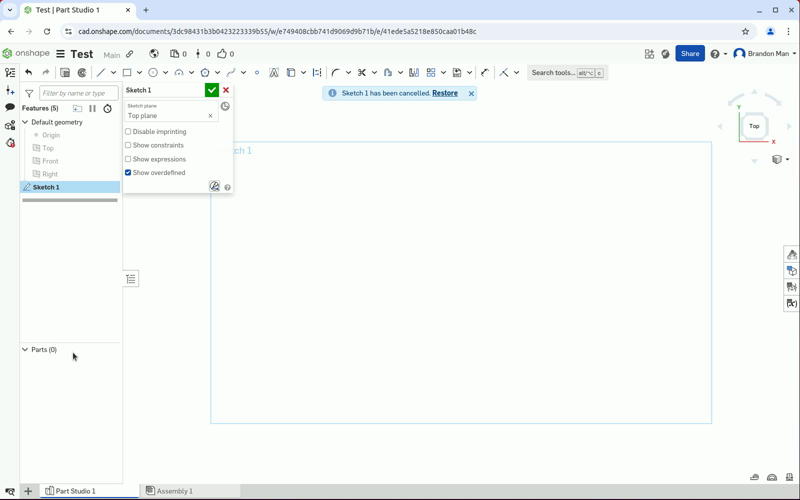
mouse_move(451, 282)
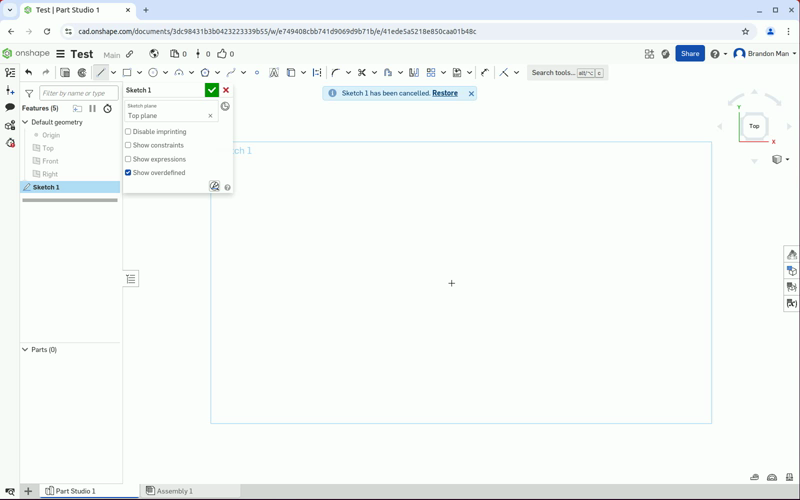
click(451, 282)
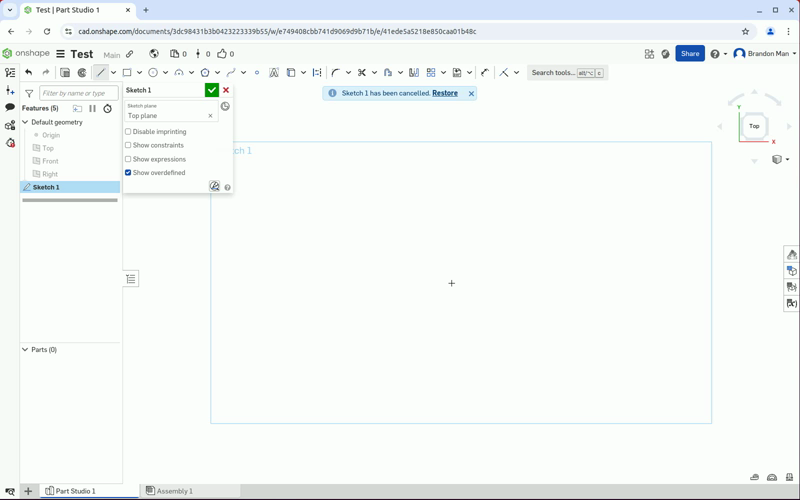
key_up(shift)
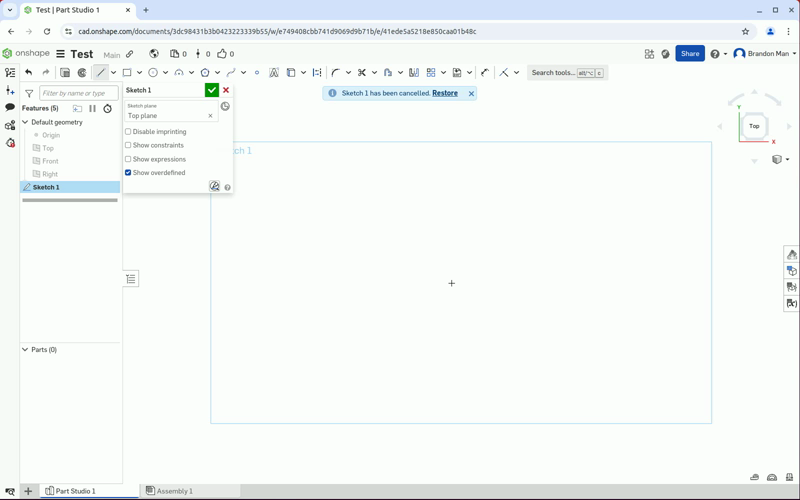
key_down(shift)
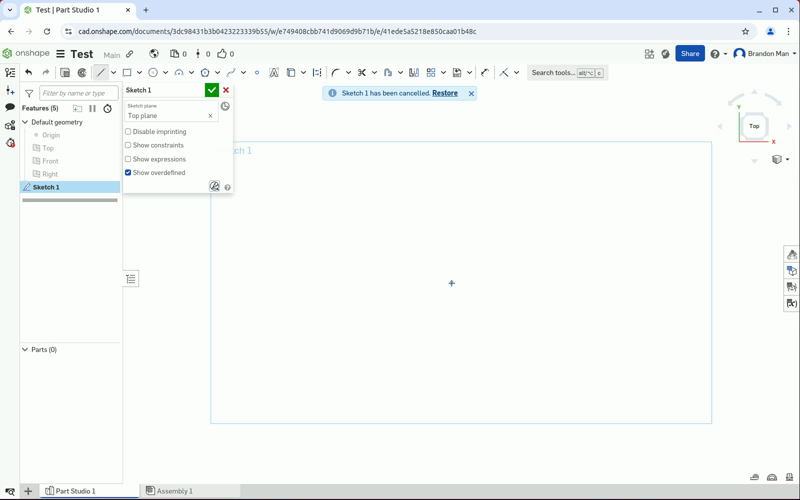
mouse_move(573, 282)
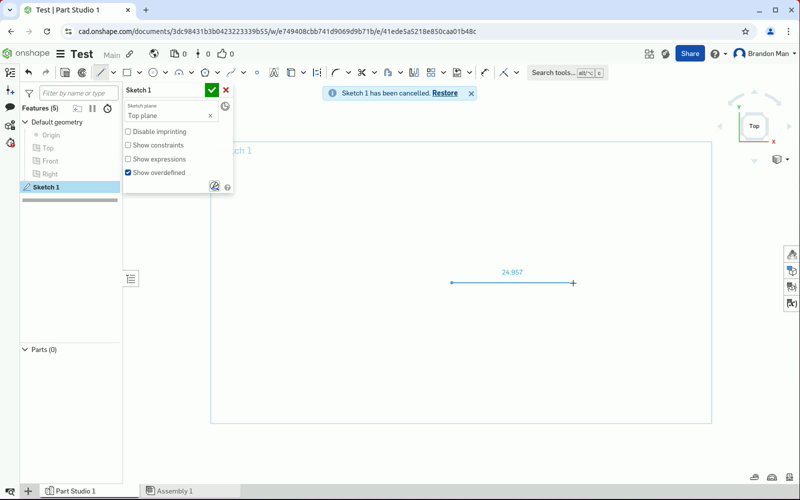
click(573, 282)
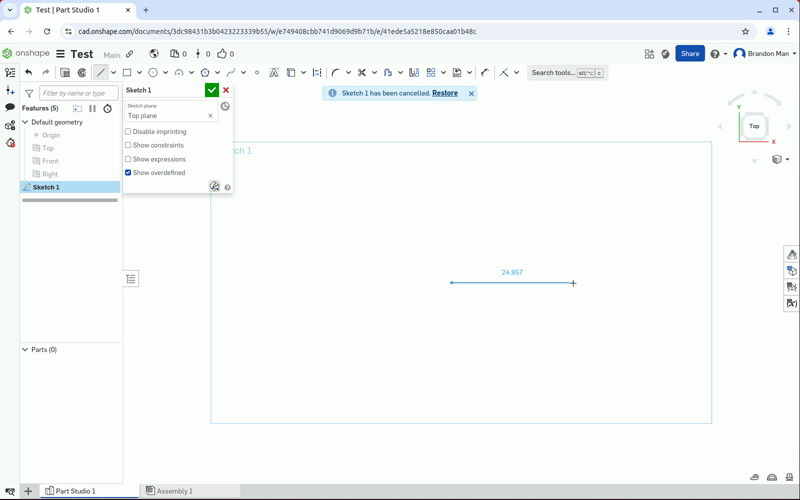
key_up(shift)
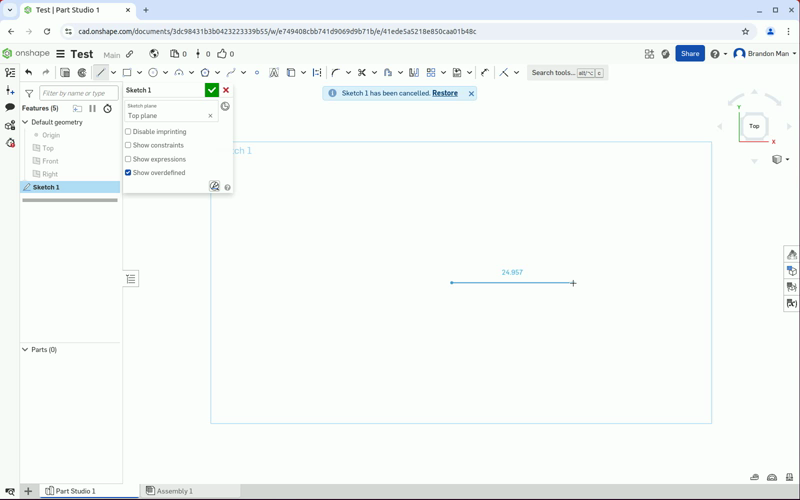
key_down(shift)
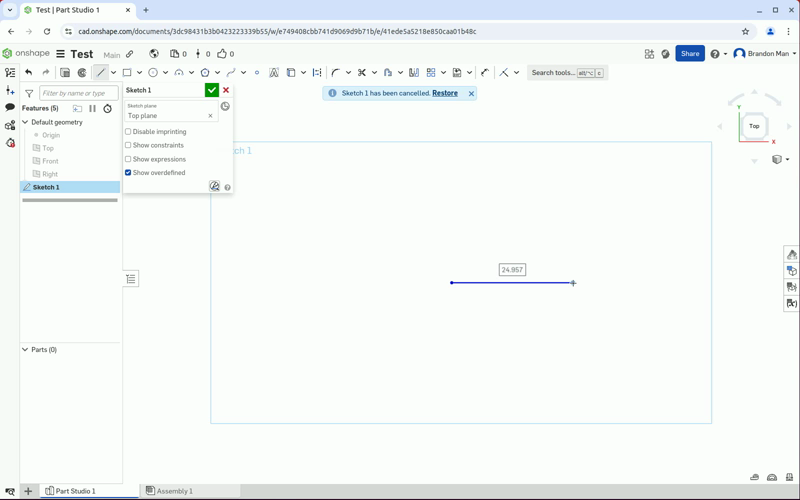
mouse_move(573, 201)
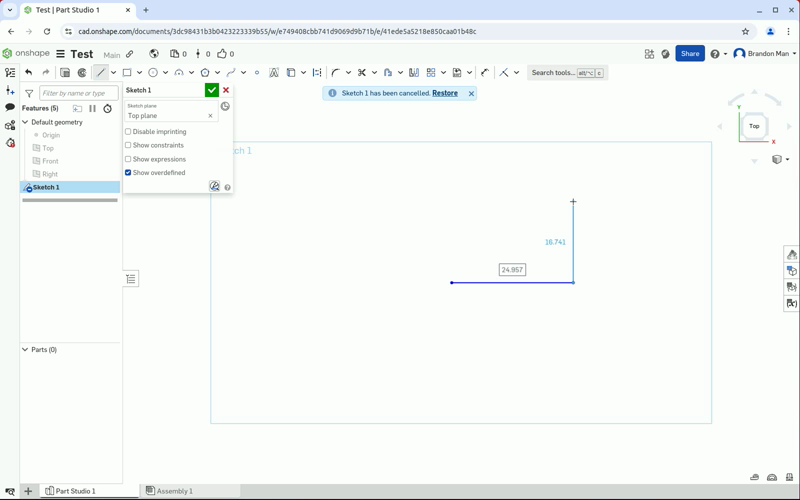
click(573, 201)
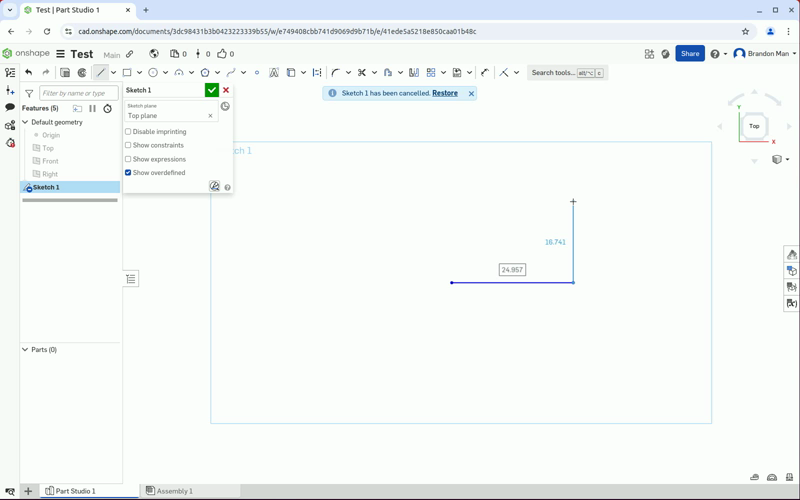
key_up(shift)
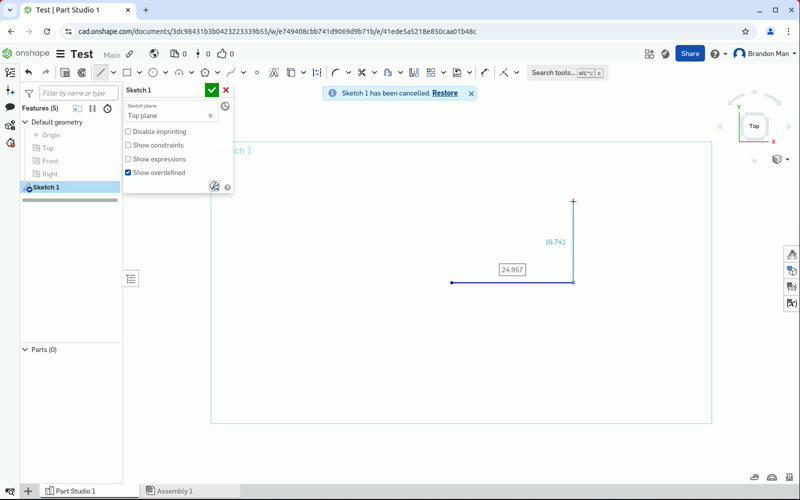
key_down(shift)
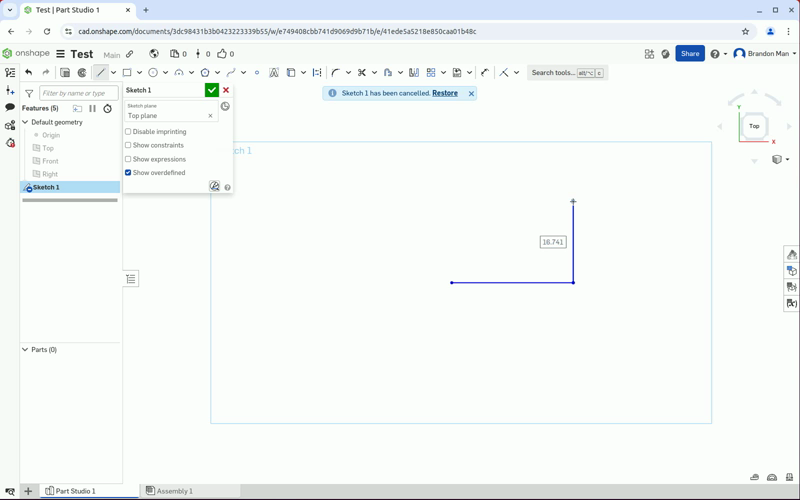
mouse_move(451, 201)
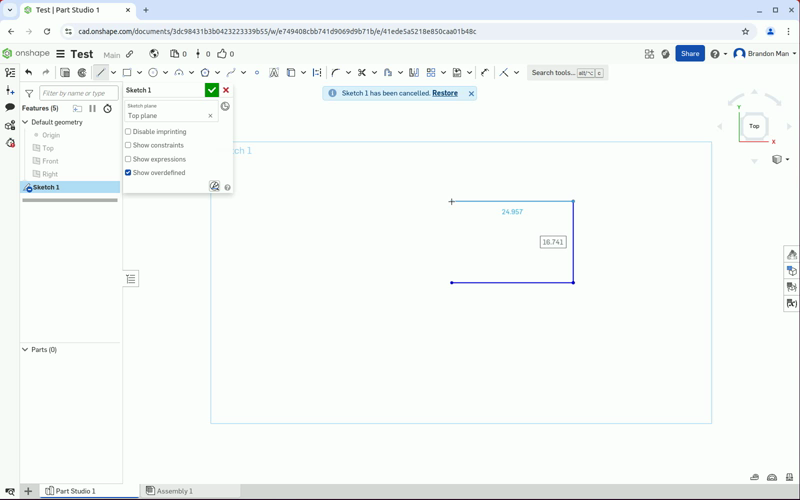
click(451, 201)
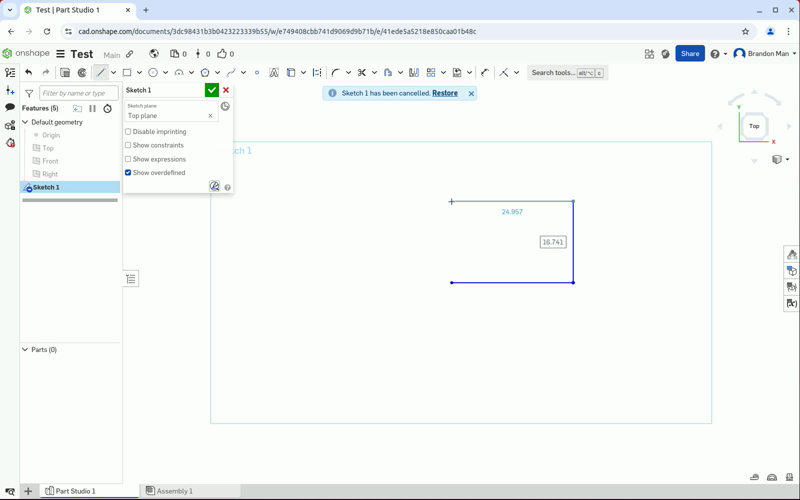
key_up(shift)
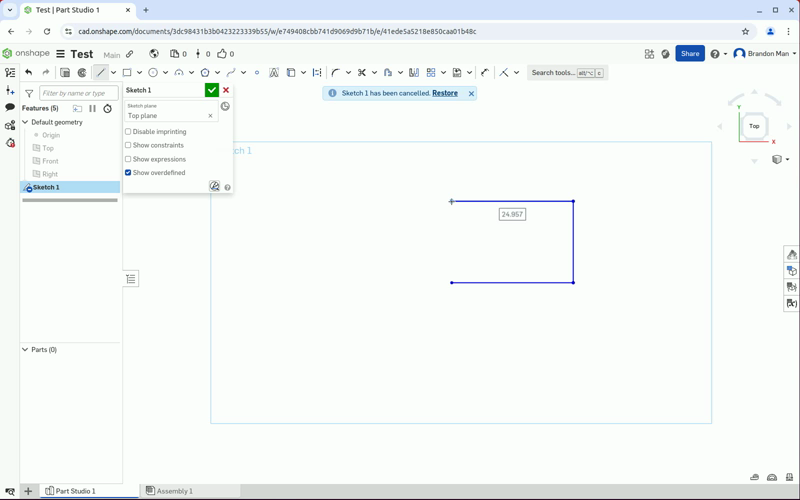
key_down(shift)
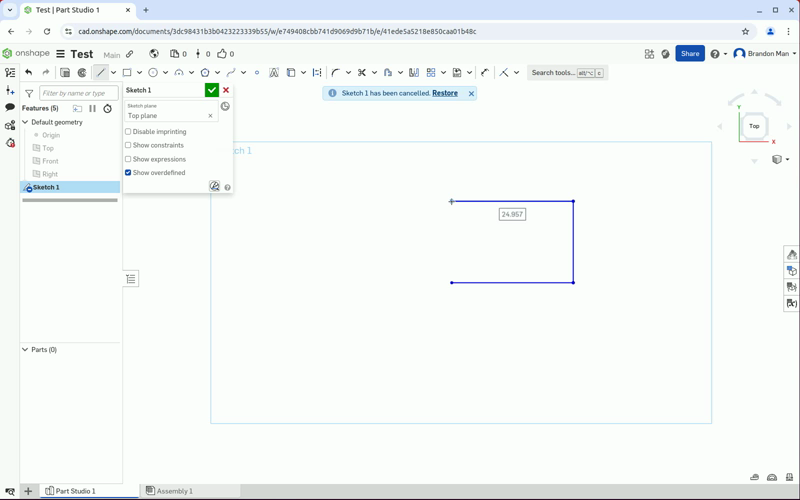
mouse_move(451, 282)
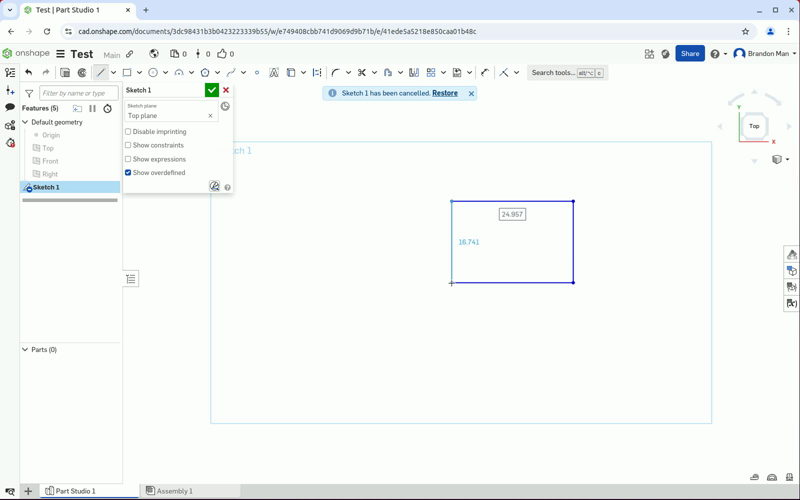
key_up(shift)
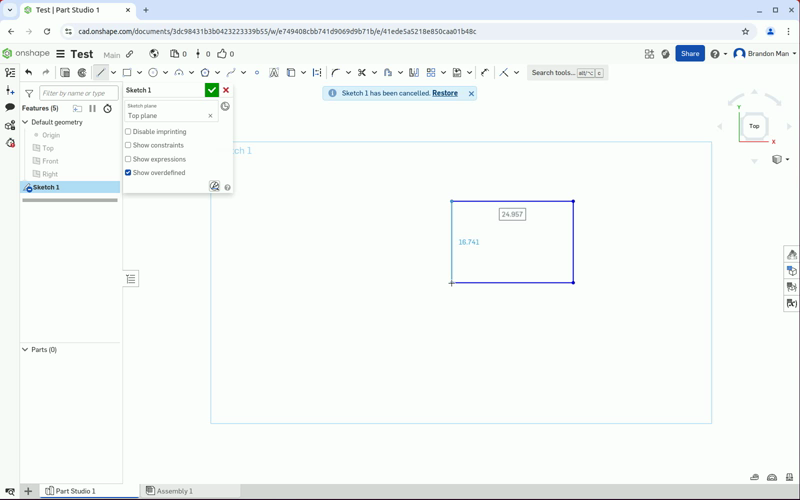
click(451, 282)
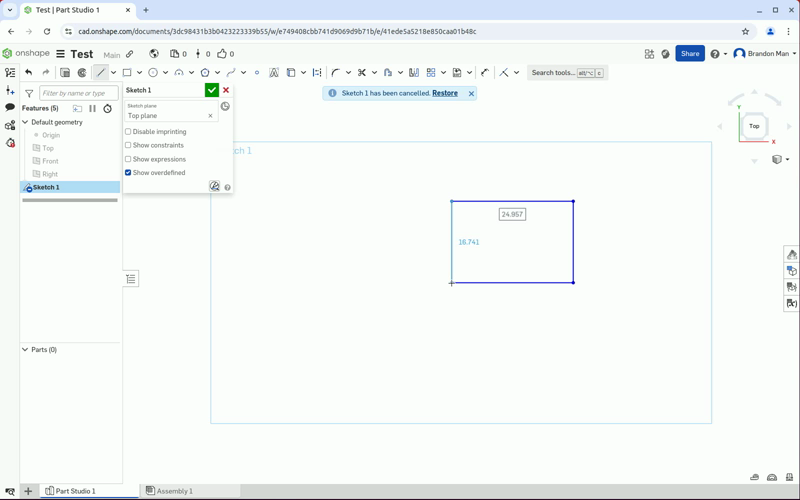
key(esc)
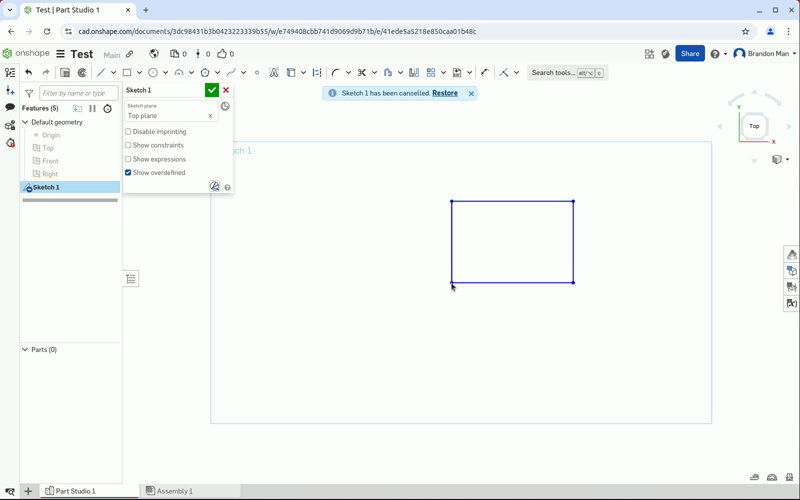
mouse_move(477, 240)
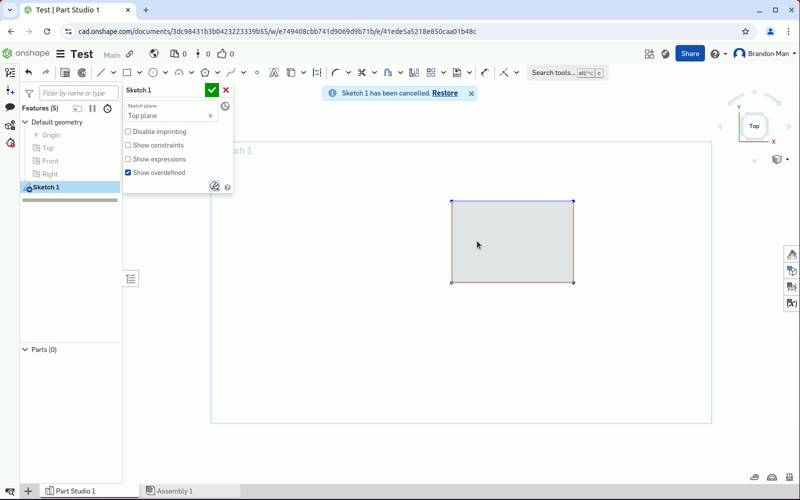
click(477, 240)
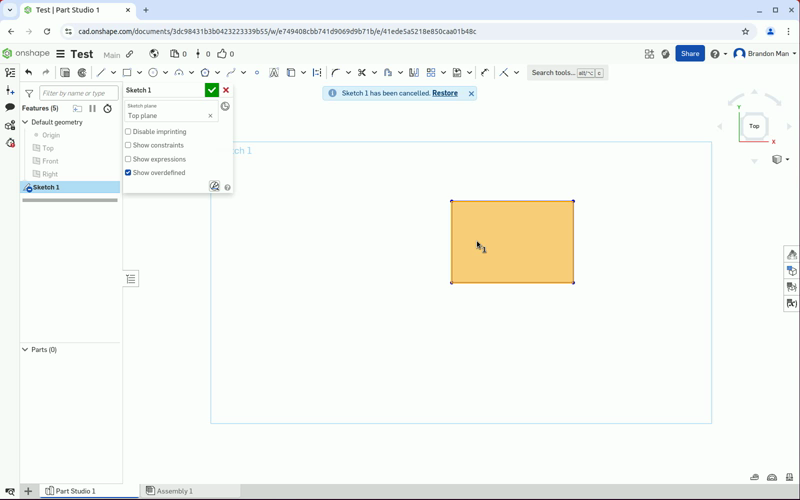
mouse_move(73, 352)
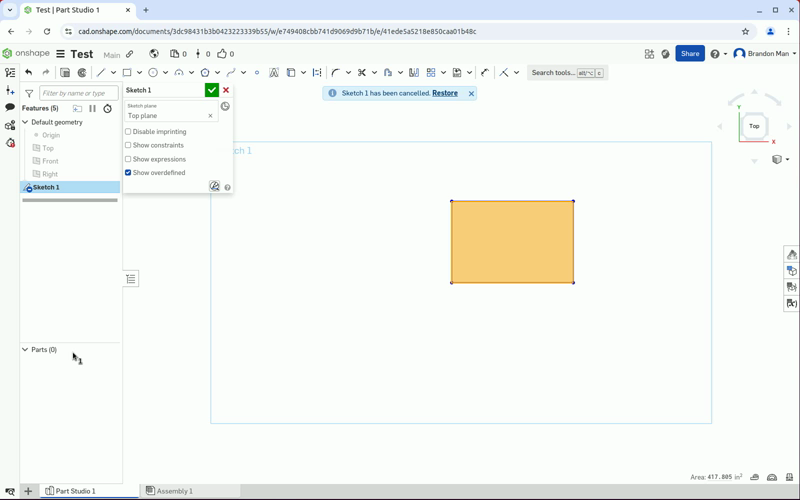
key(shift+y)
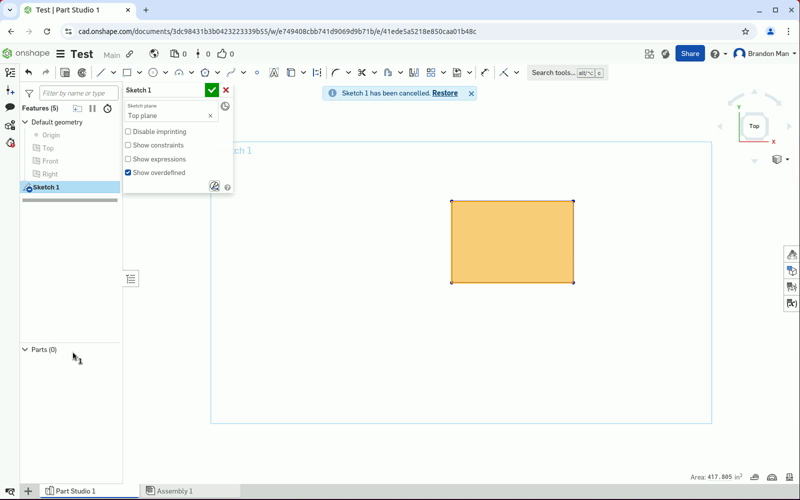
key(shift+e)
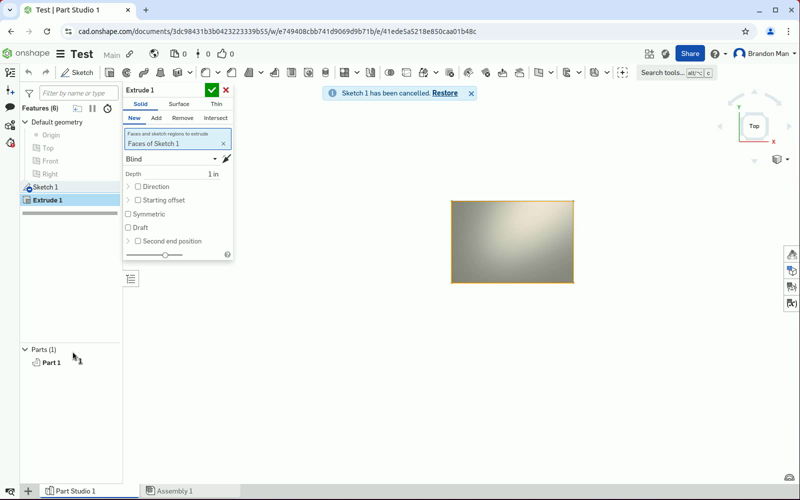
mouse_move(143, 106)
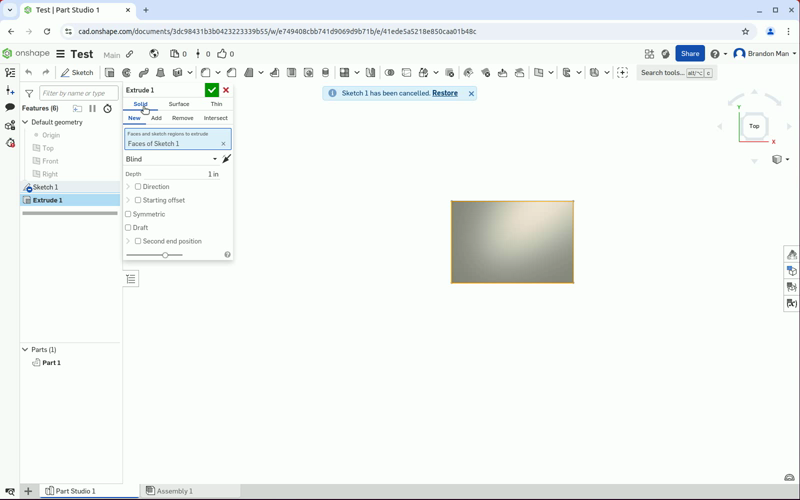
click(143, 106)
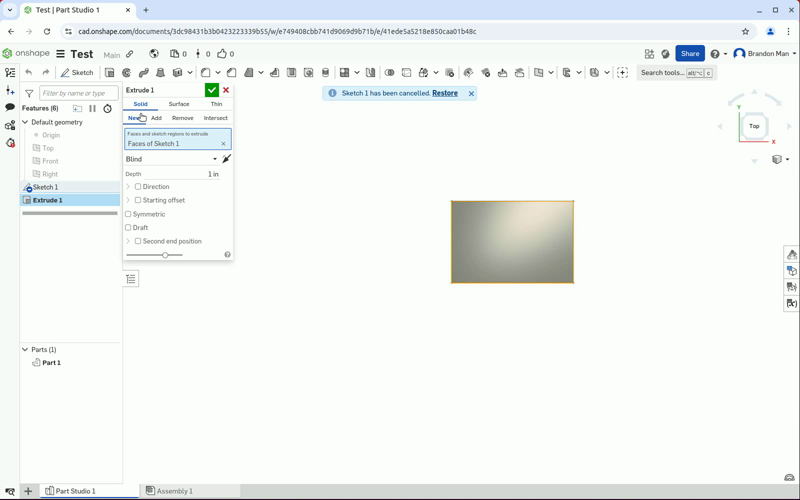
mouse_move(137, 120)
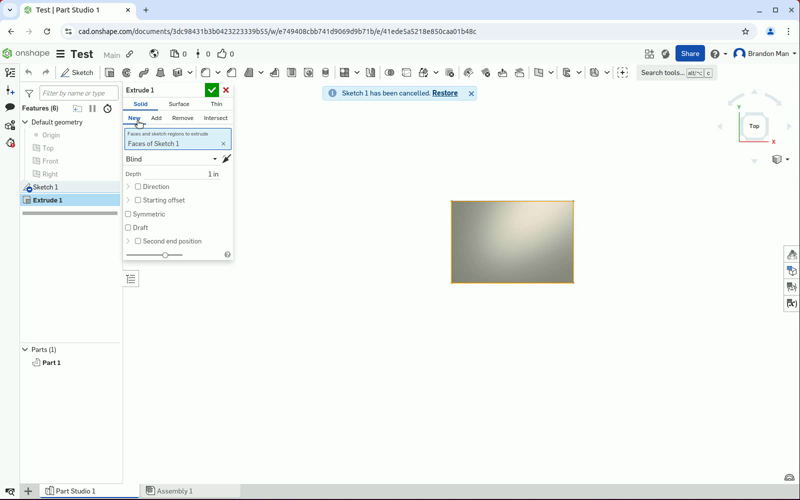
click(137, 120)
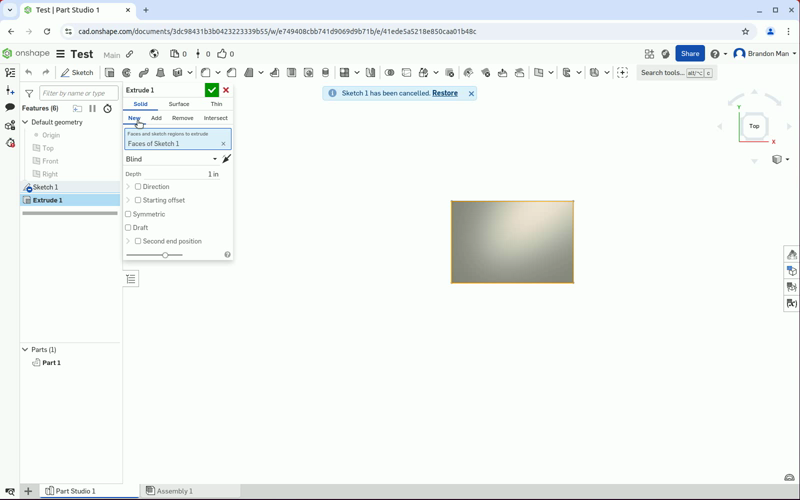
key(tab, 4)
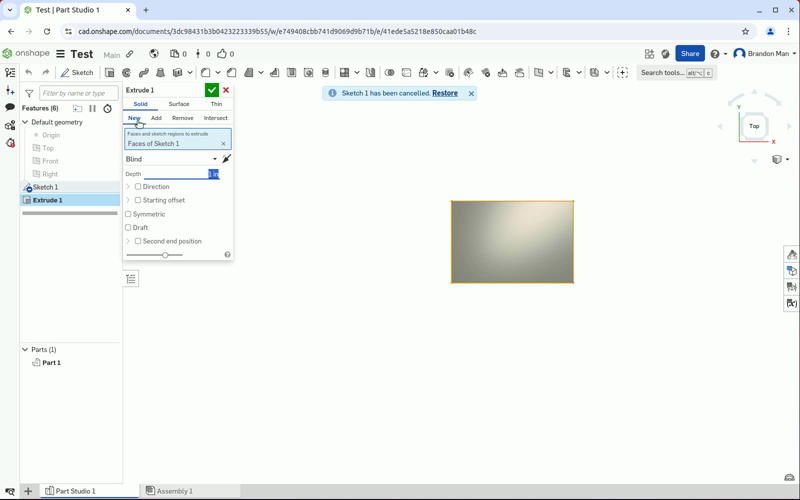
text(2.889)
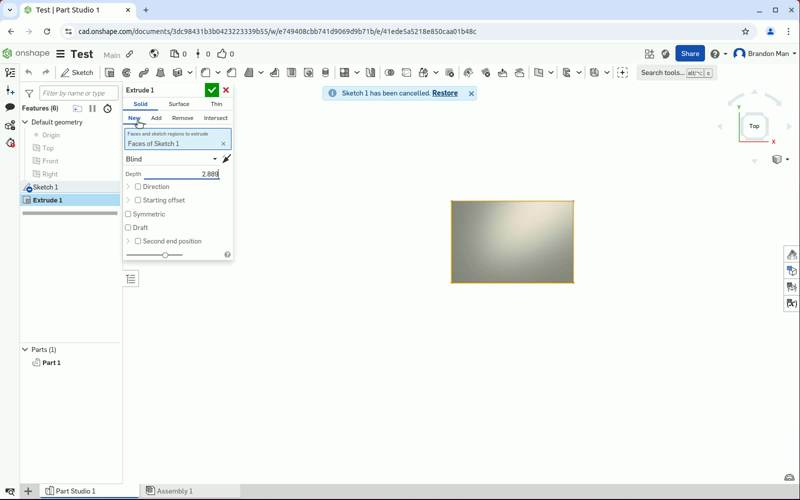
key(enter)
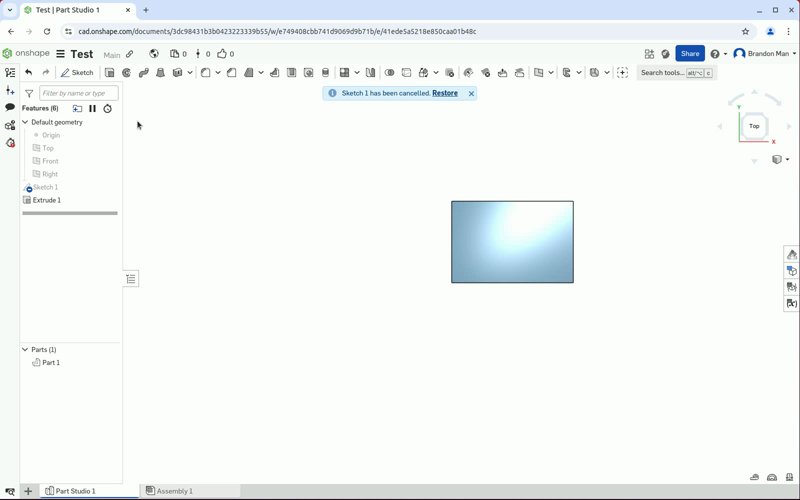
key(shift+h)
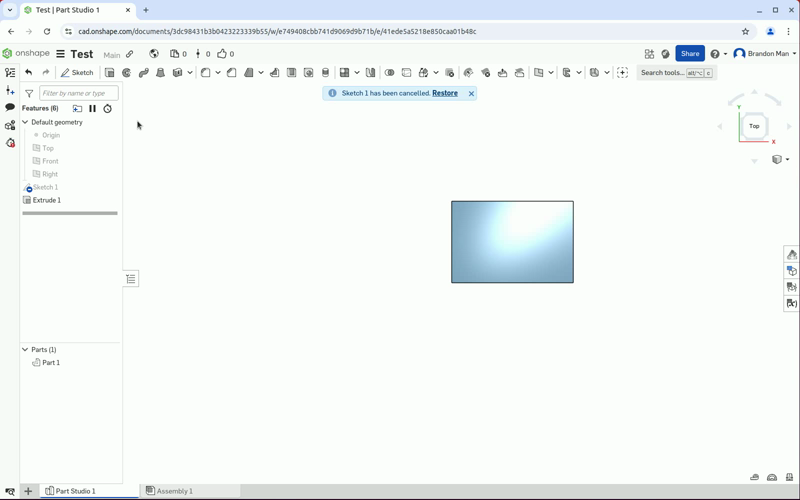
key(shift+h)
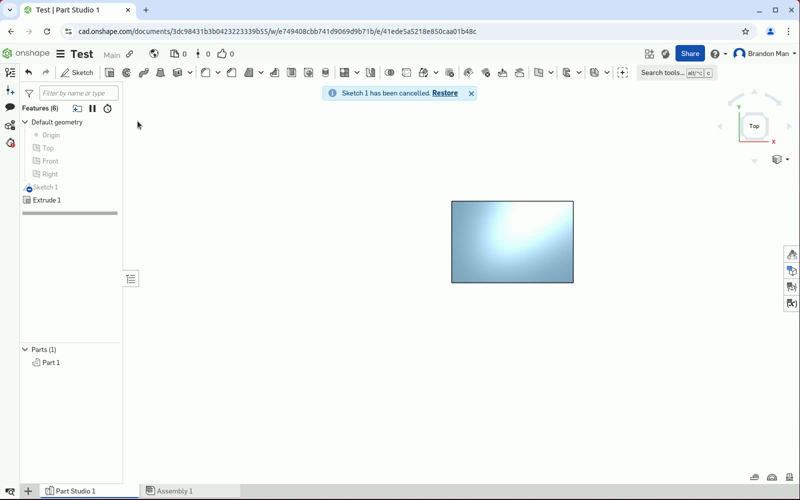
mouse_move(73, 189)
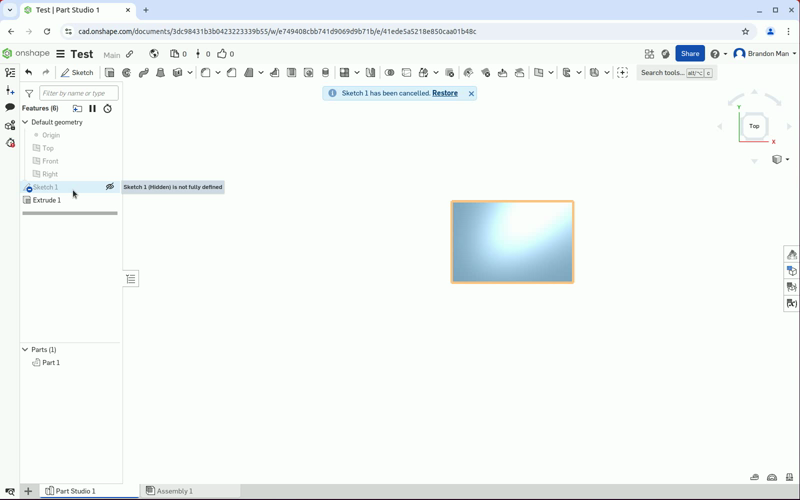
click(73, 189)
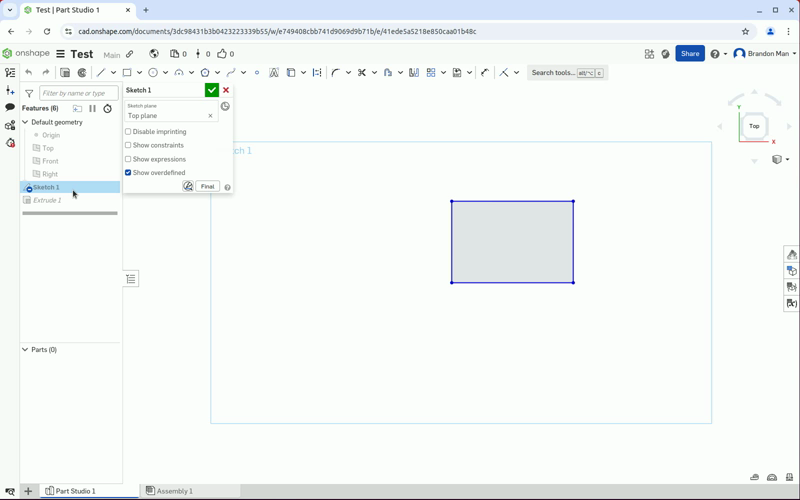
mouse_move(229, 92)
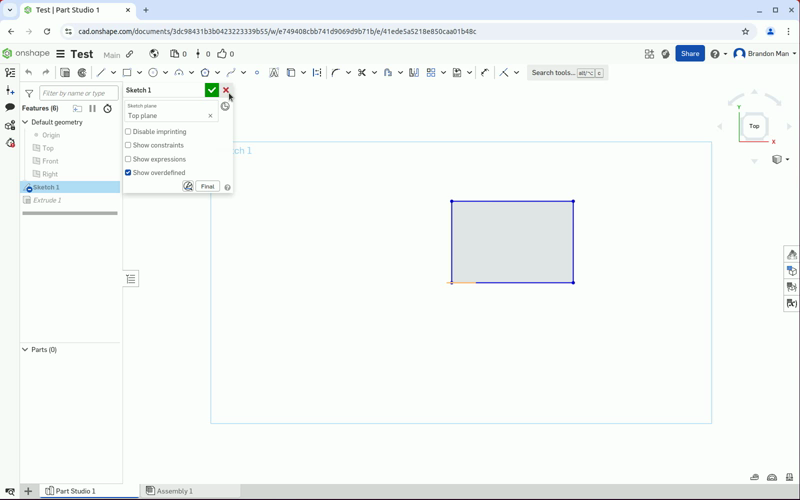
click(229, 92)
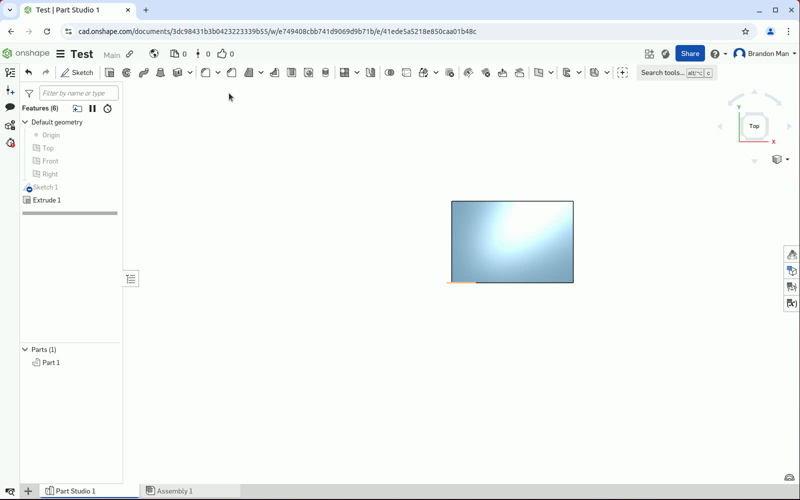
mouse_move(541, 75)
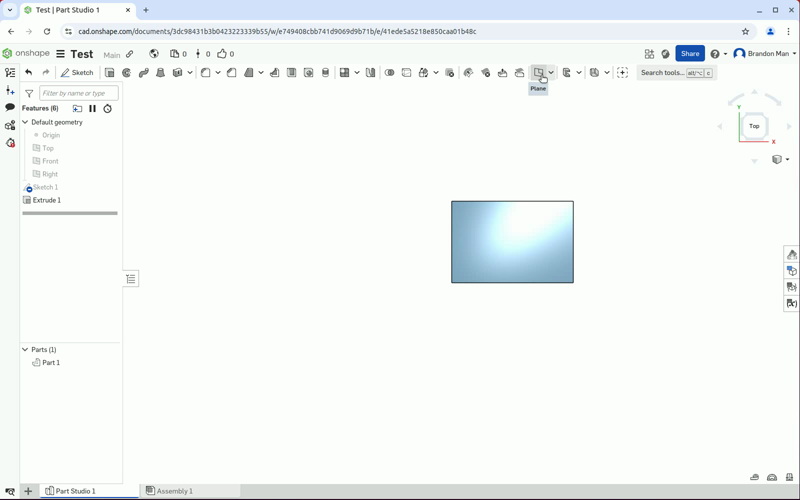
click(541, 75)
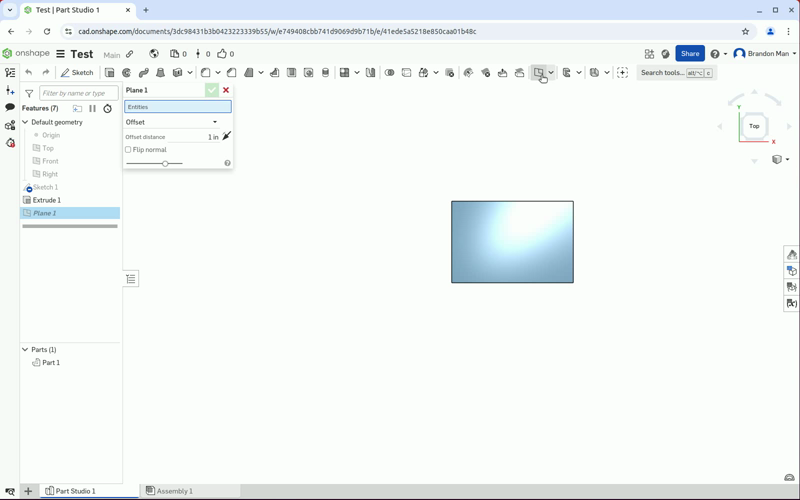
mouse_move(73, 150)
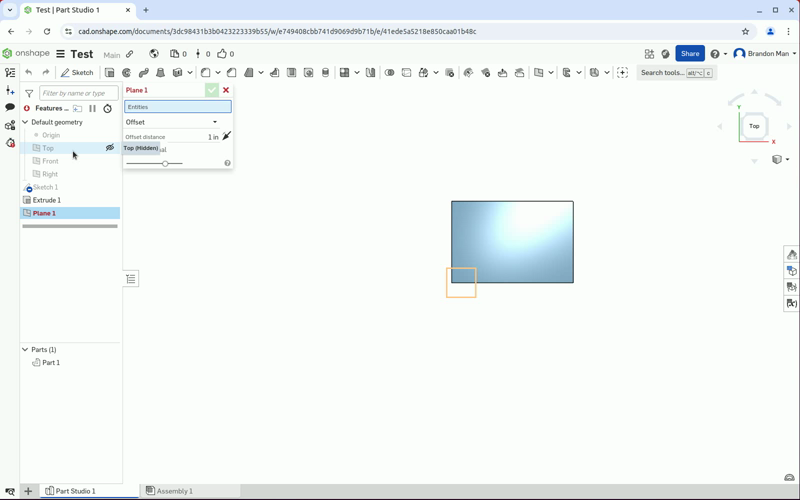
click(73, 150)
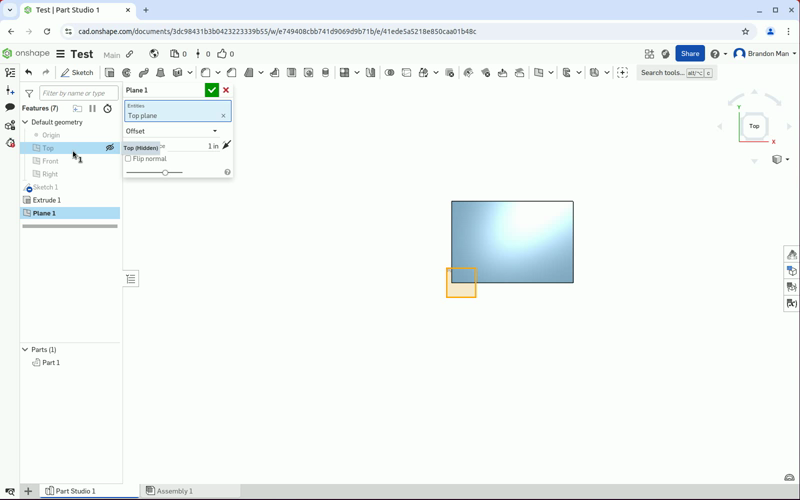
key(tab, 2)
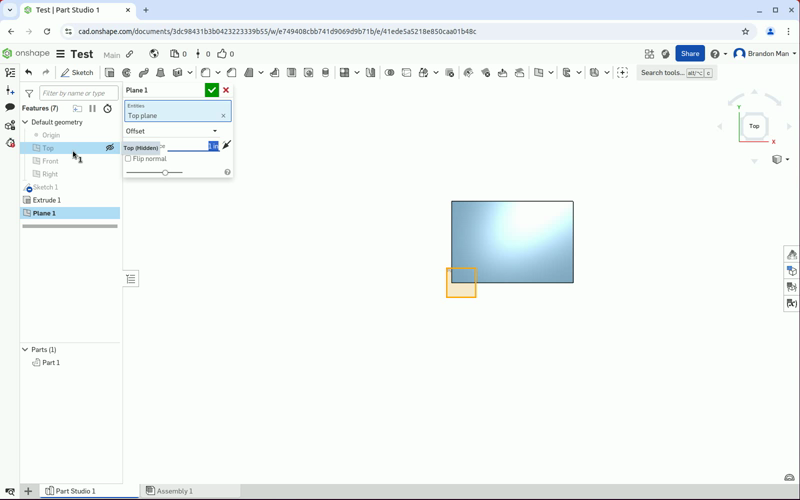
text(2.896)
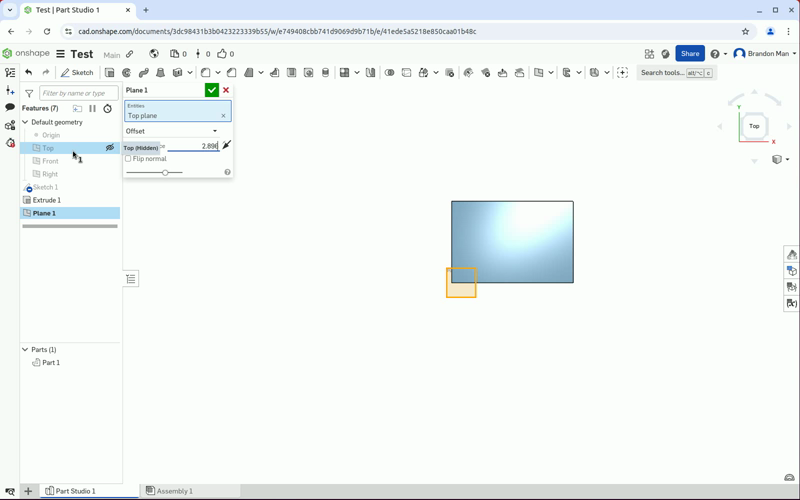
key(enter, 2)
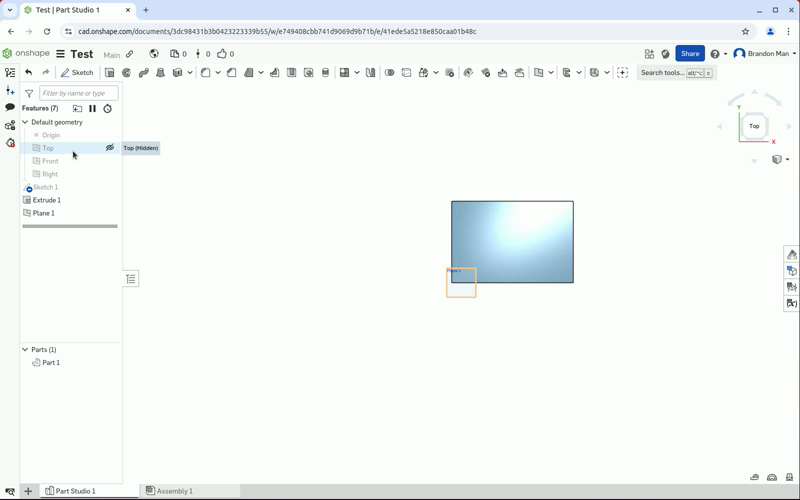
key(shift+s)
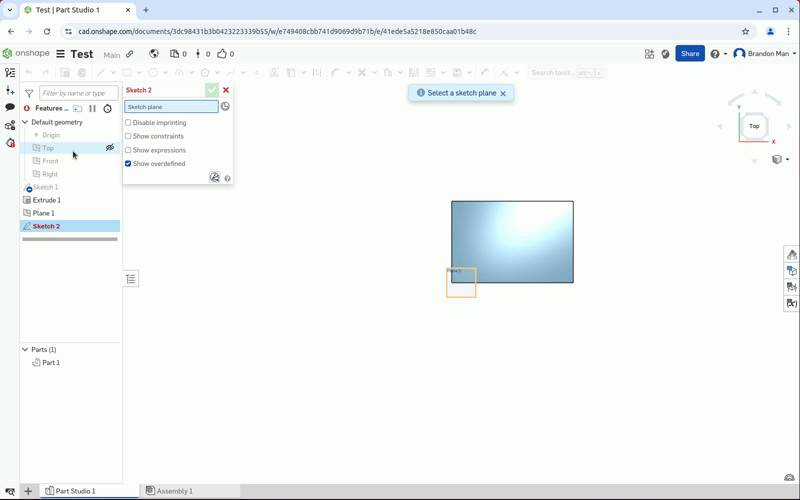
mouse_move(73, 215)
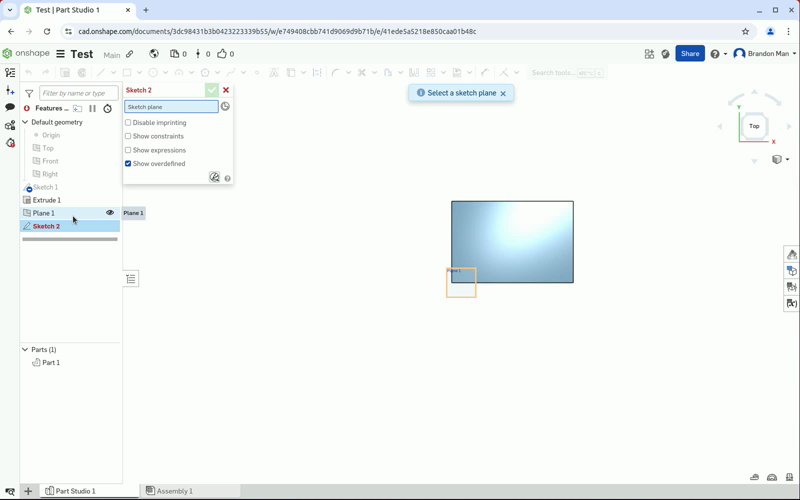
click(73, 215)
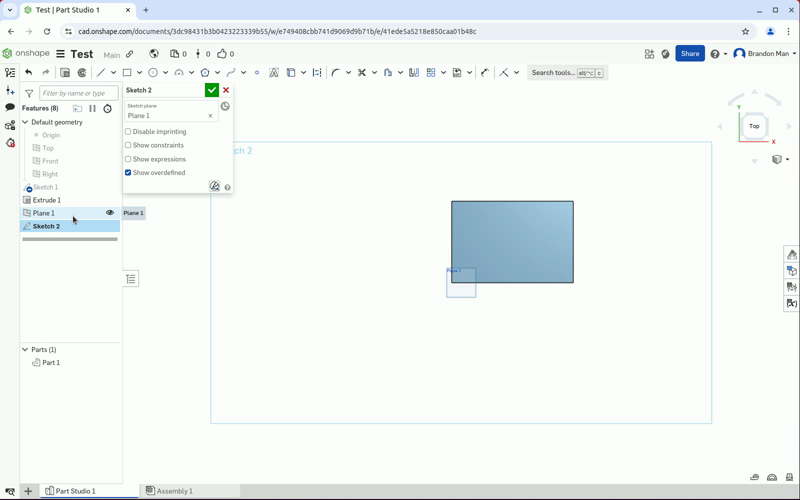
mouse_move(73, 352)
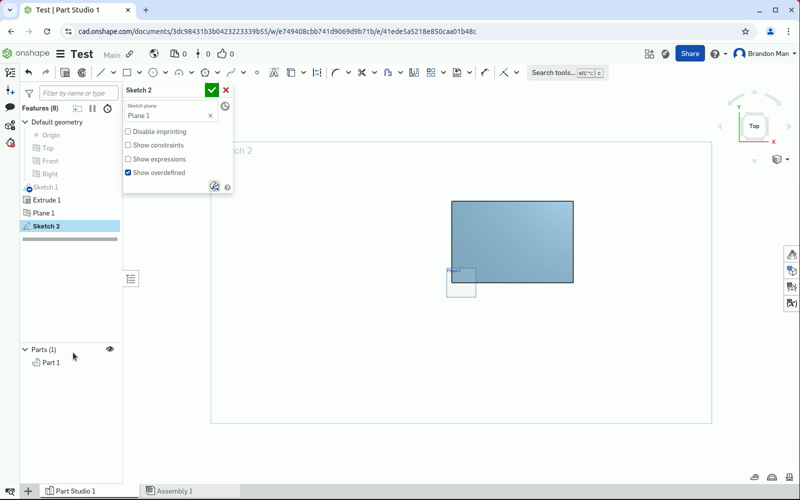
key(y)
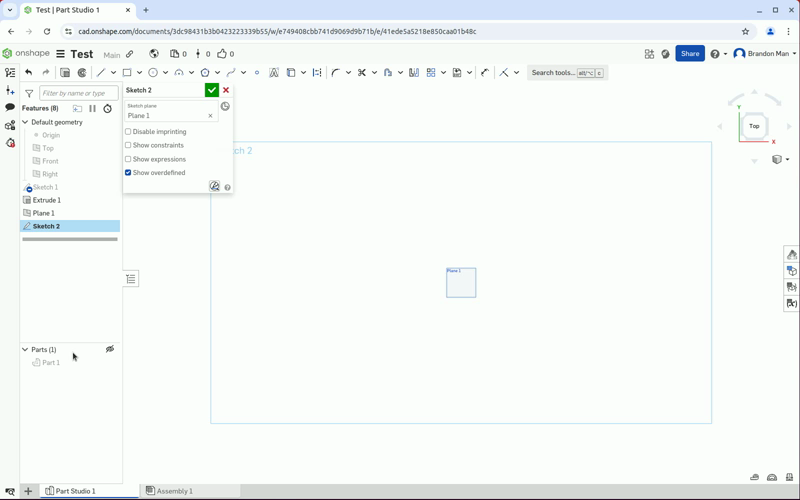
key(l)
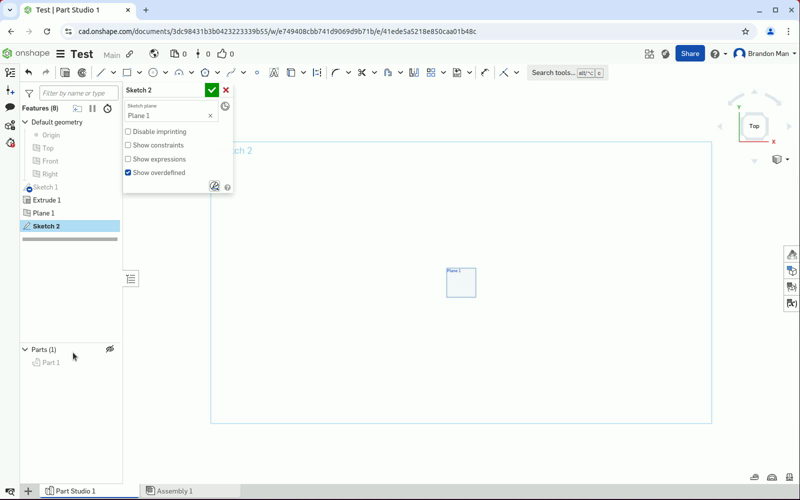
key_down(shift)
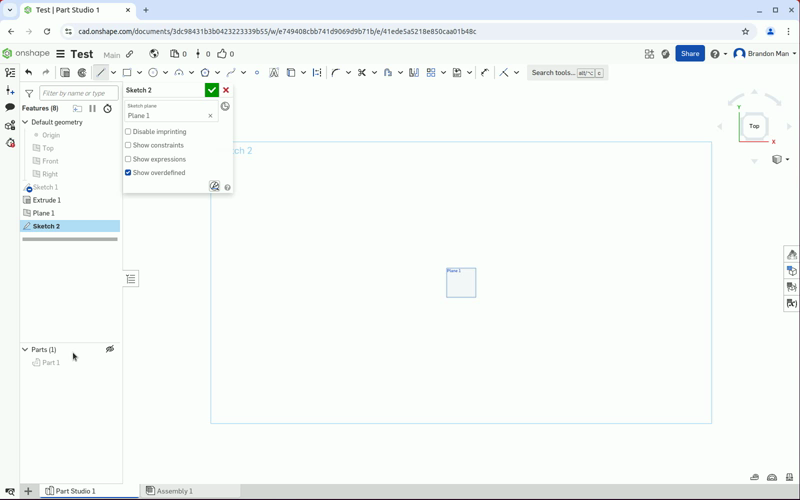
mouse_move(451, 220)
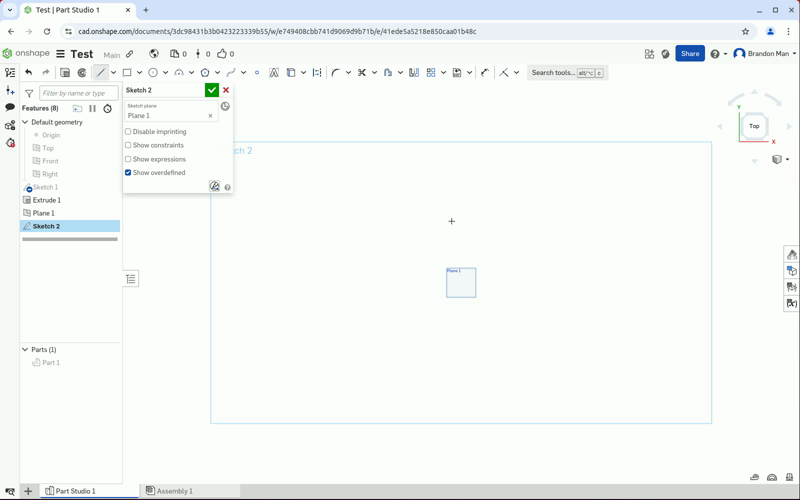
click(451, 220)
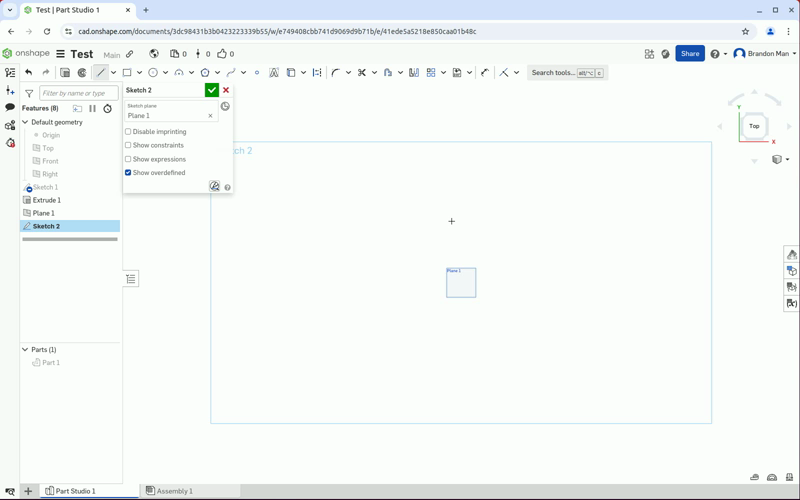
key_up(shift)
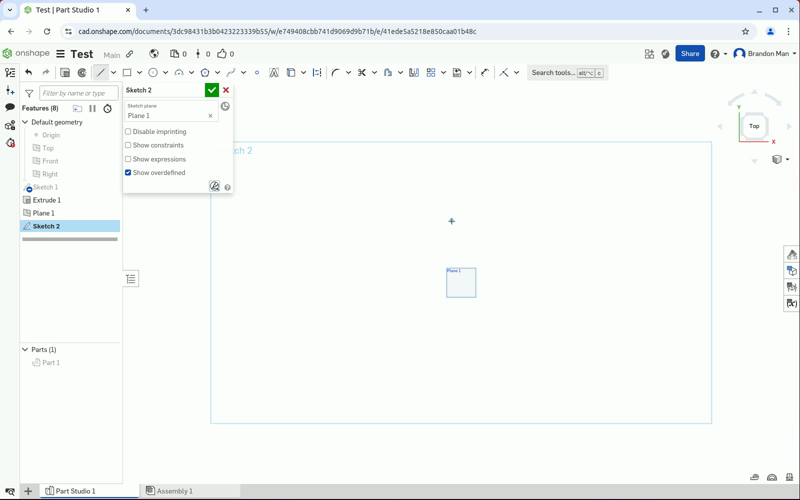
key_down(shift)
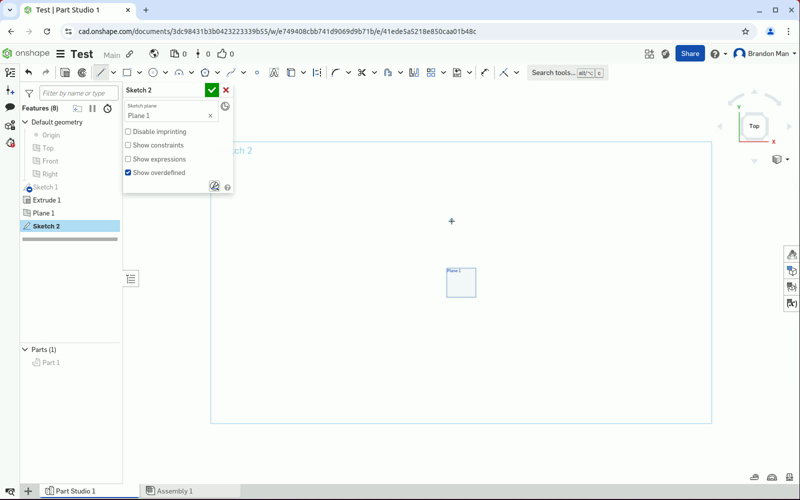
mouse_move(481, 220)
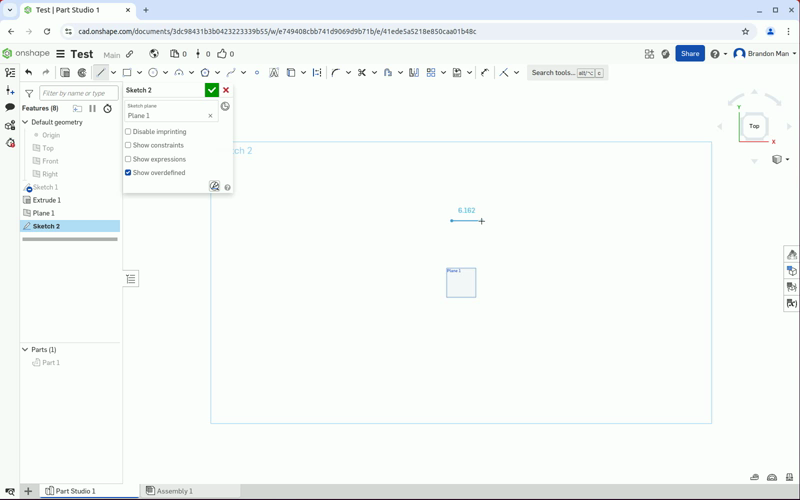
mouse_move(482, 220)
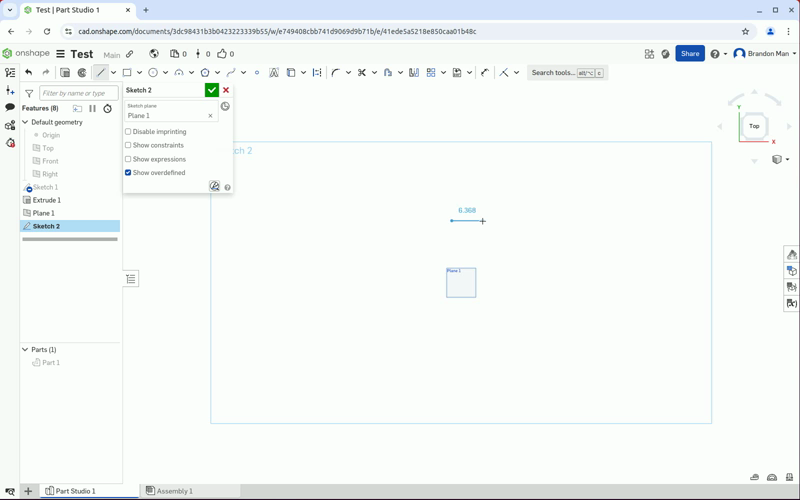
click(482, 220)
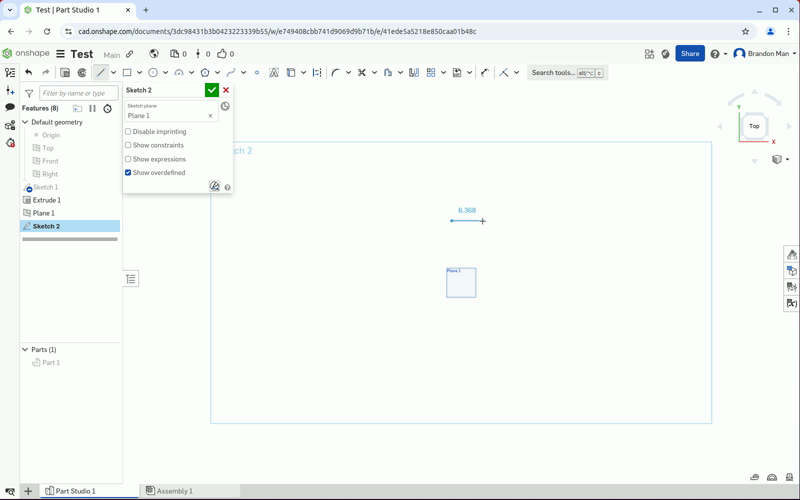
key_up(shift)
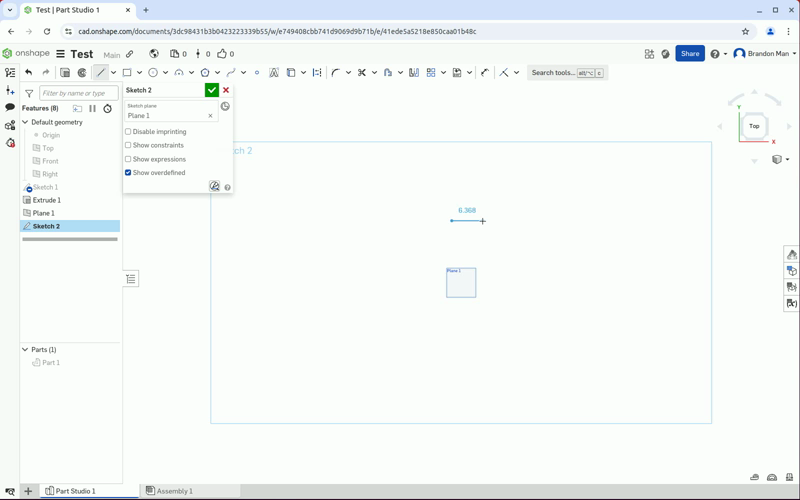
key_down(shift)
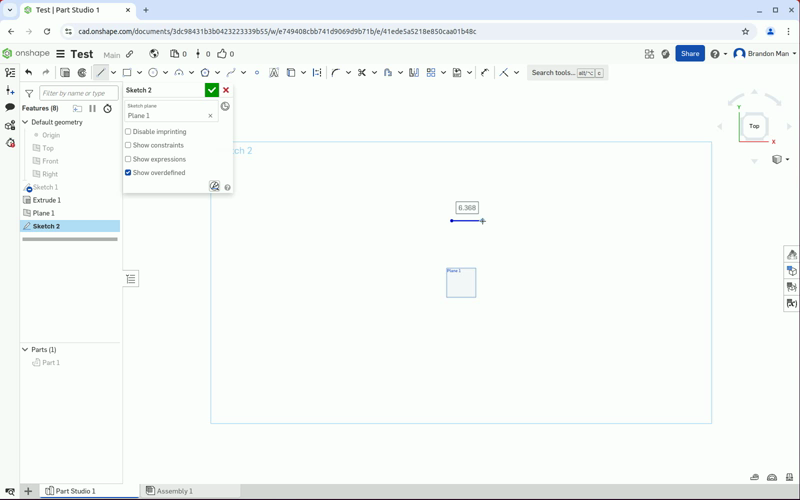
mouse_move(512, 220)
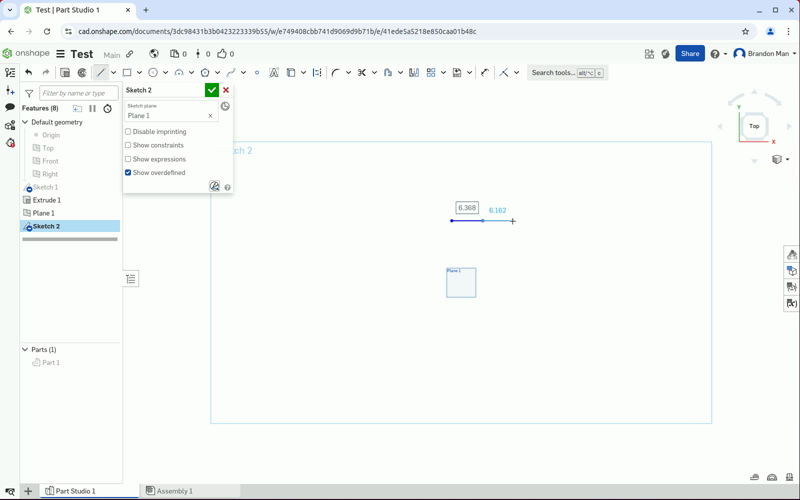
mouse_move(482, 199)
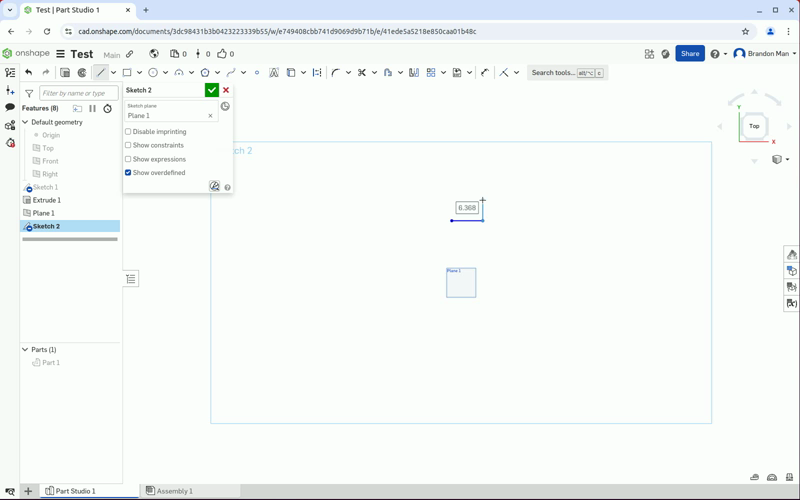
click(482, 199)
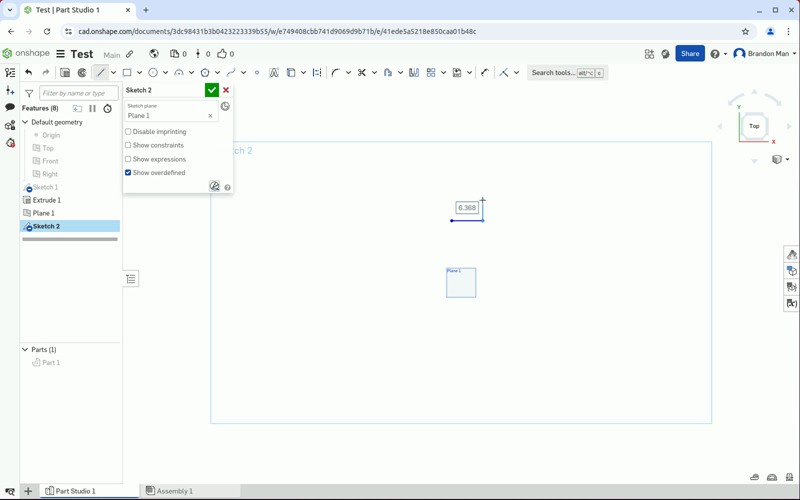
key_up(shift)
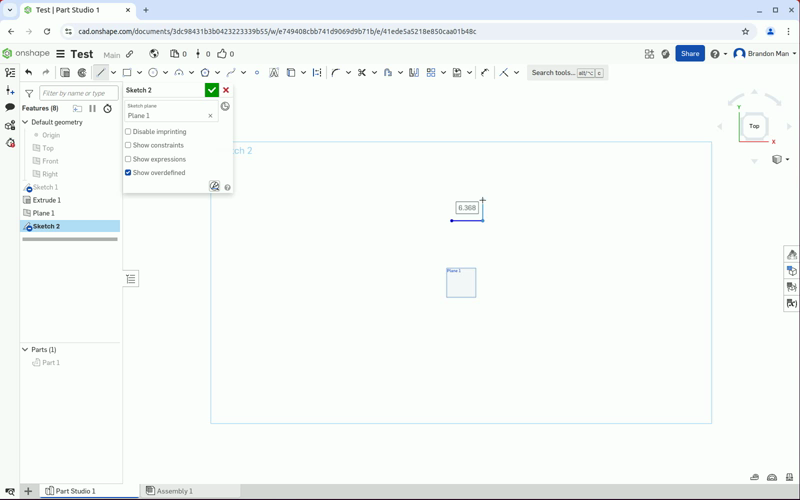
key_down(shift)
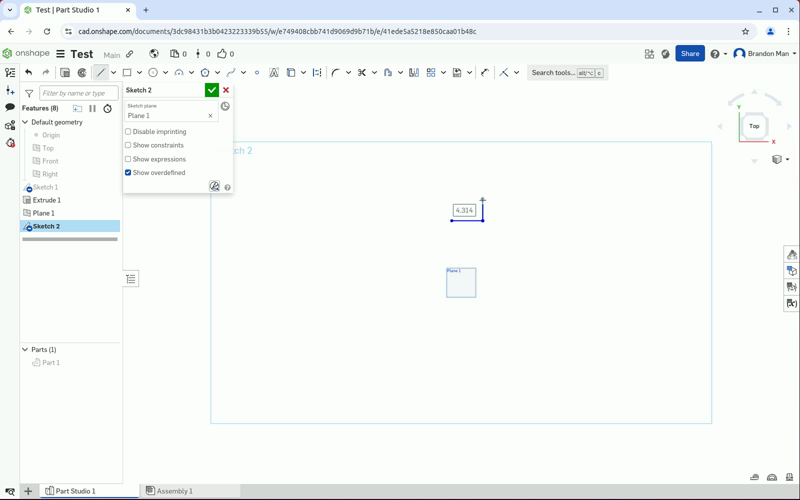
mouse_move(512, 199)
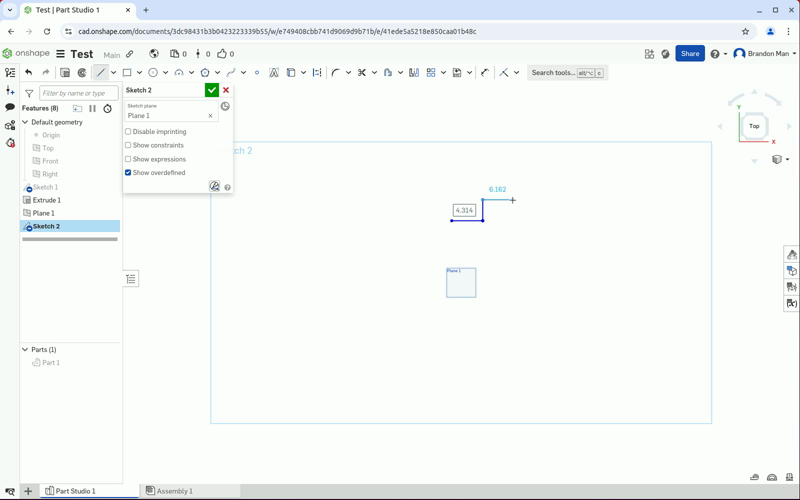
mouse_move(451, 199)
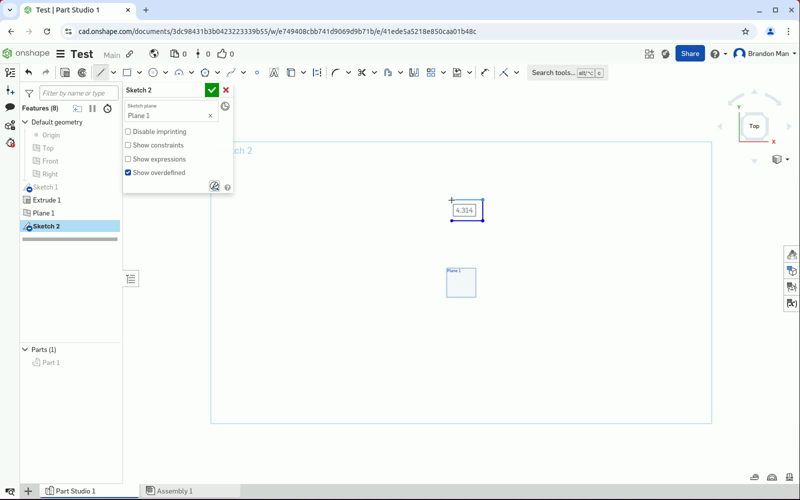
click(451, 199)
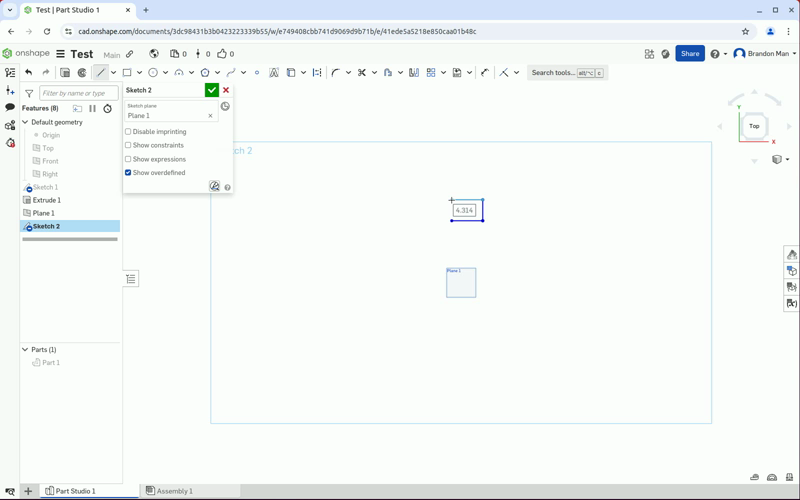
key_up(shift)
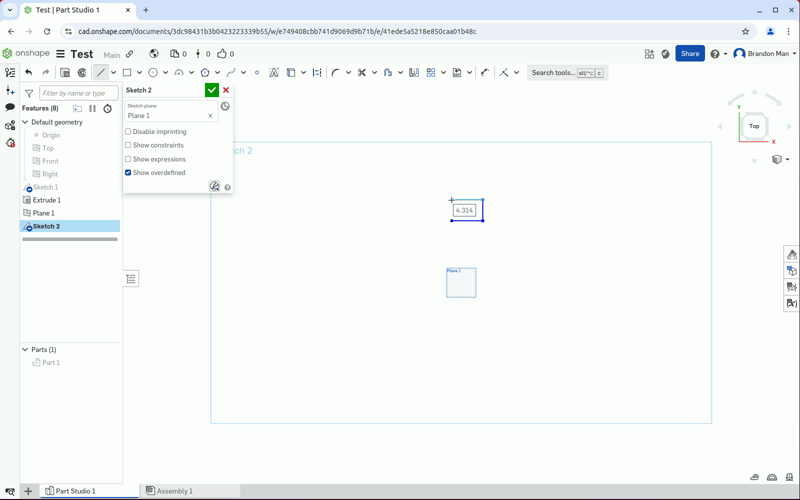
mouse_move(481, 199)
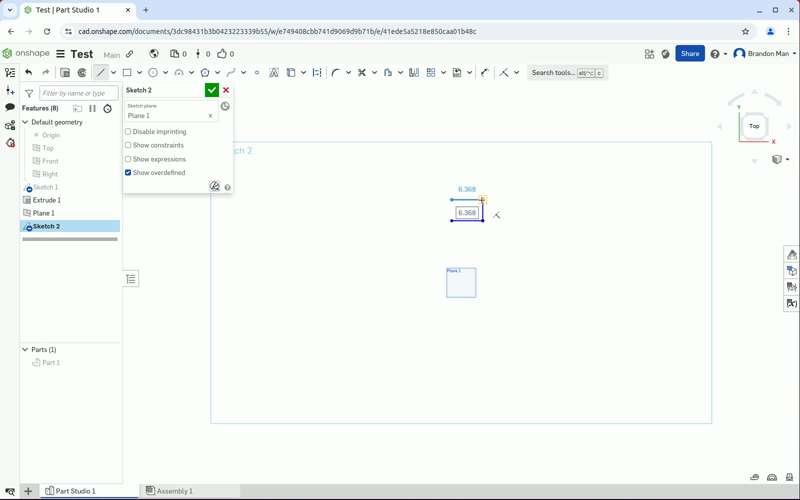
key_down(shift)
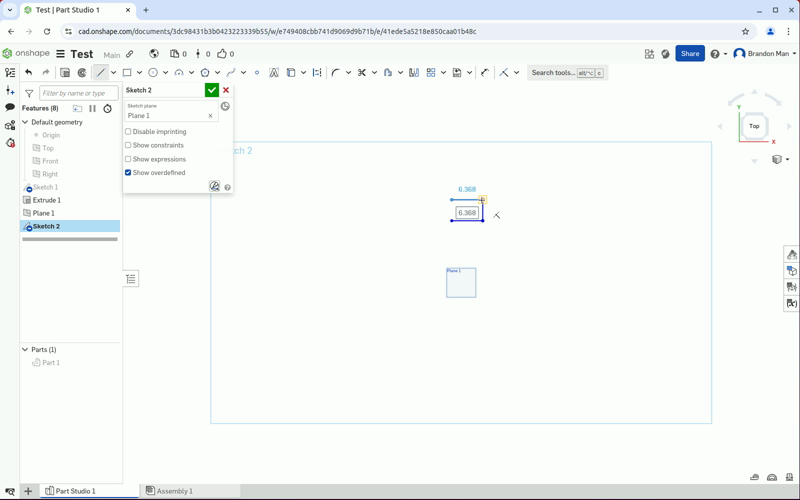
mouse_move(451, 220)
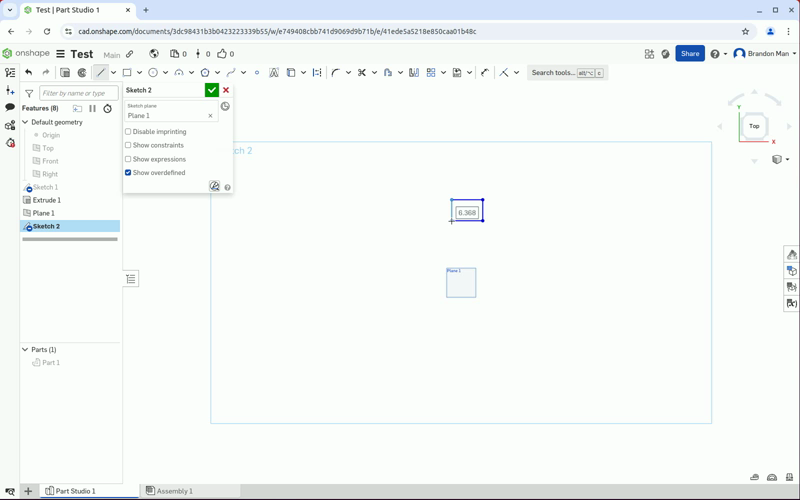
key_up(shift)
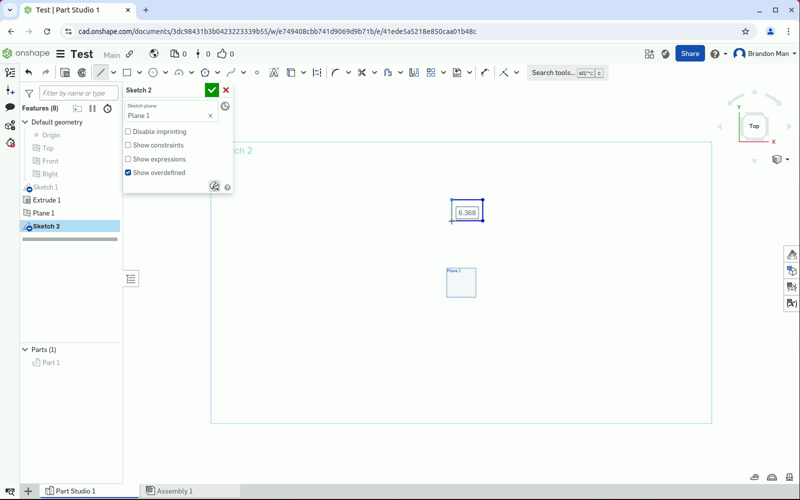
click(451, 220)
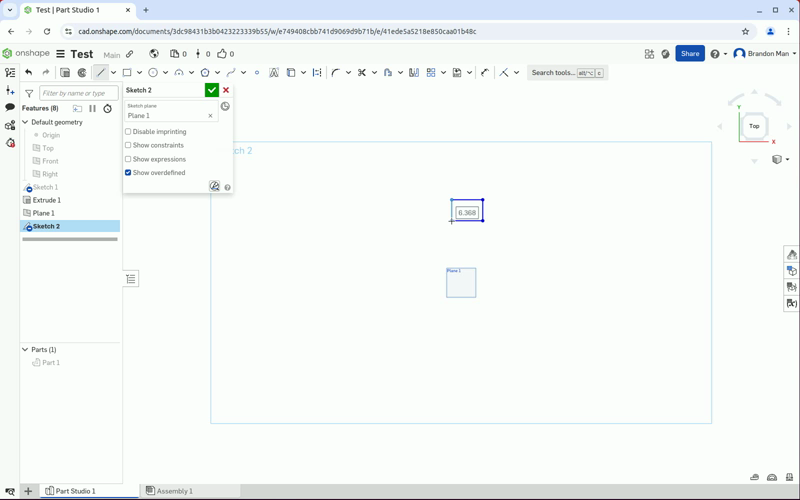
key(esc)
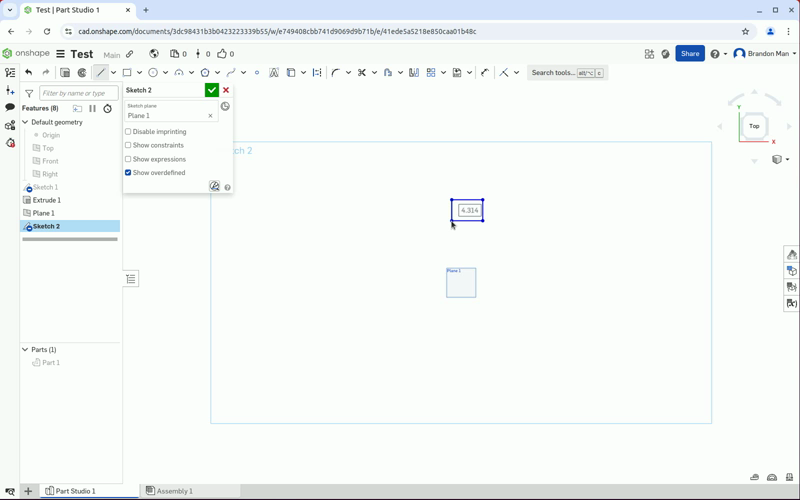
mouse_move(460, 200)
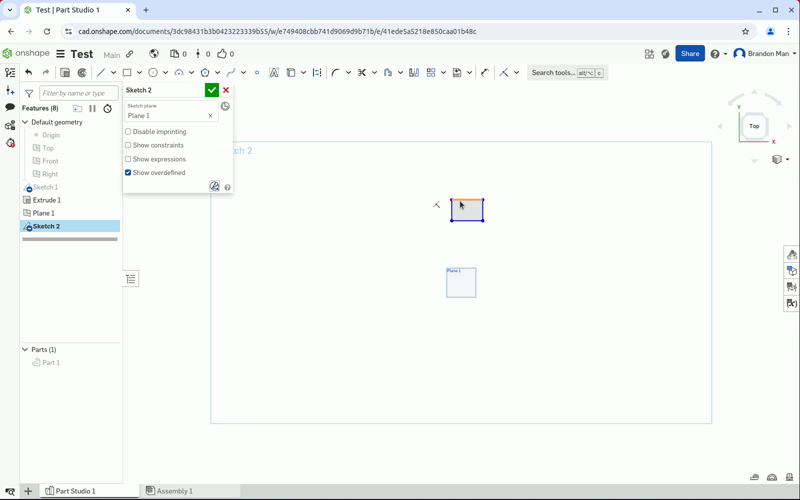
scroll(6)
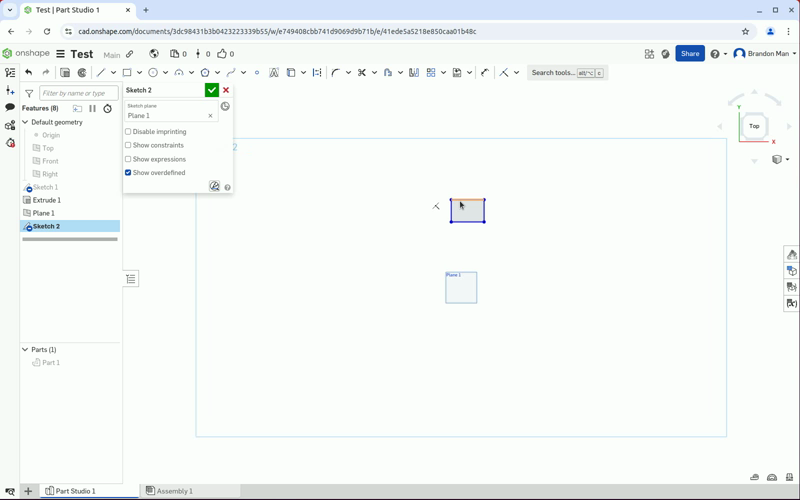
scroll(6)
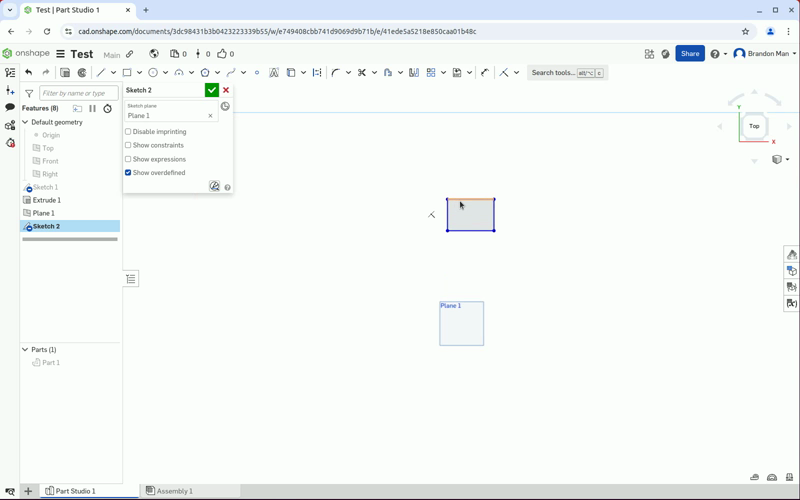
scroll(6)
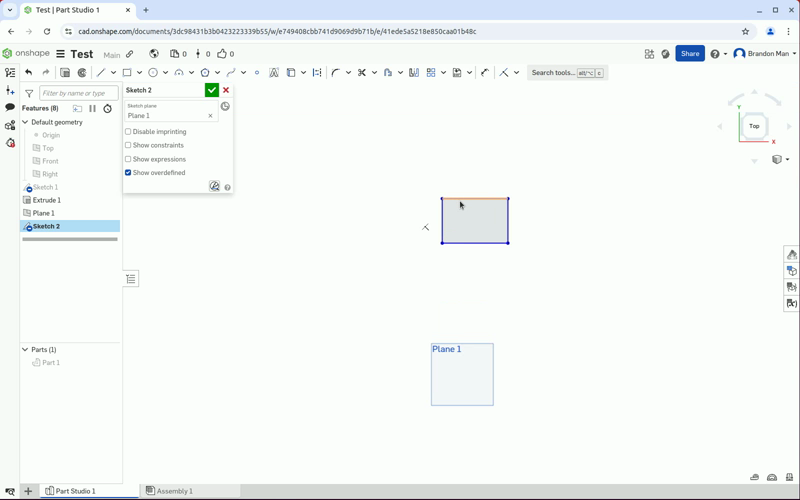
scroll(6)
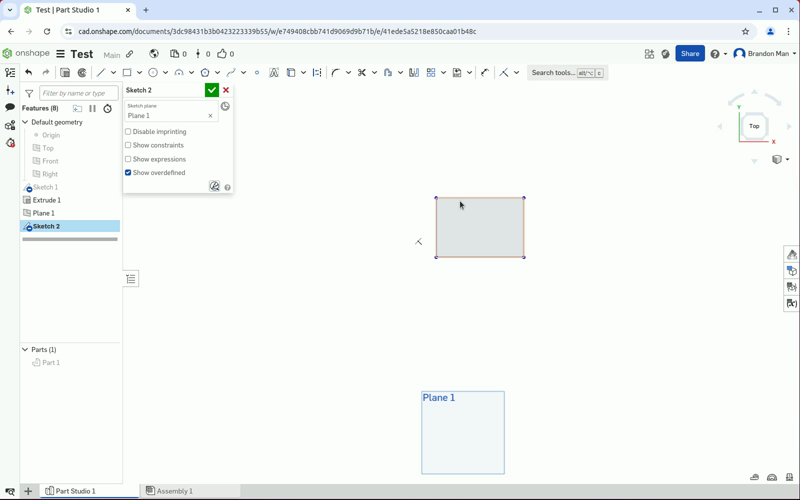
scroll(6)
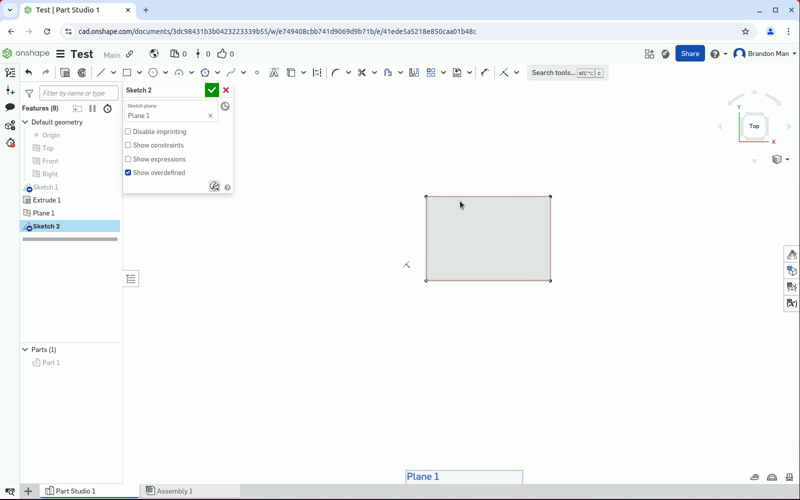
scroll(6)
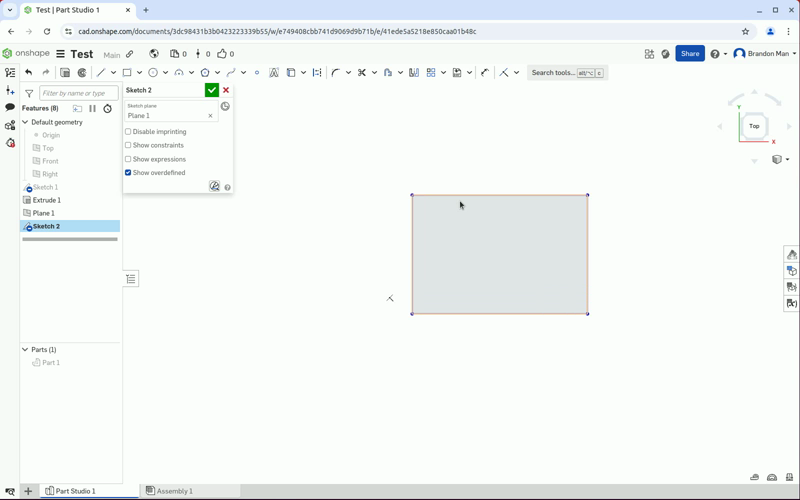
scroll(6)
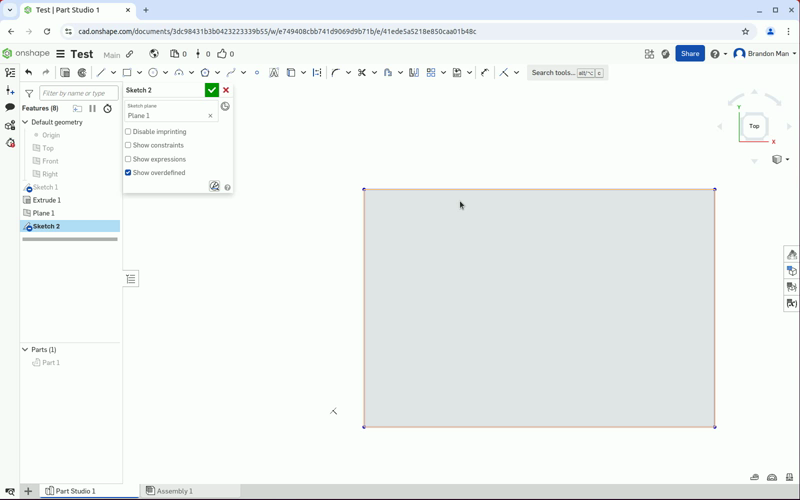
click(460, 200)
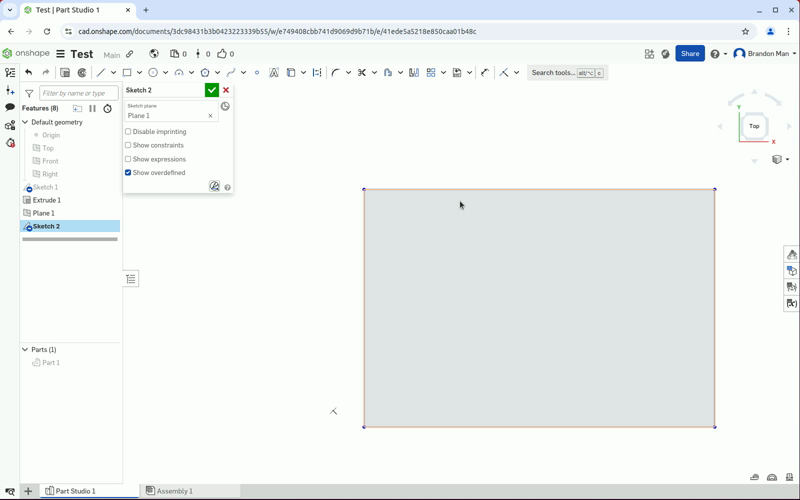
scroll(-6)
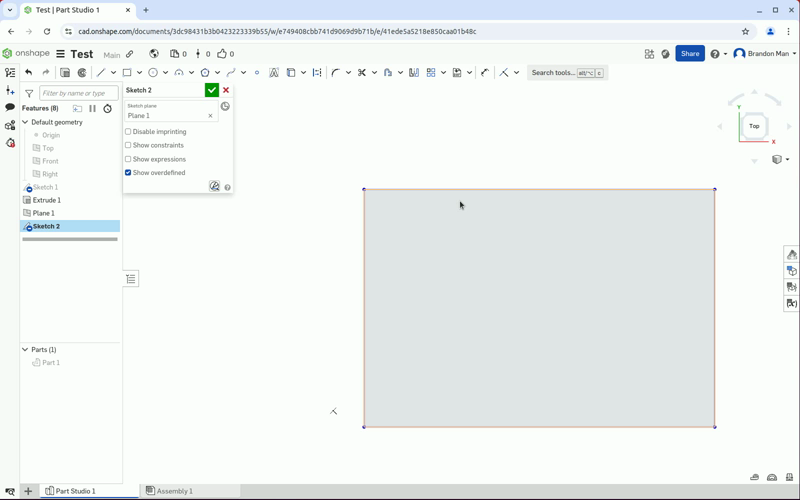
scroll(-6)
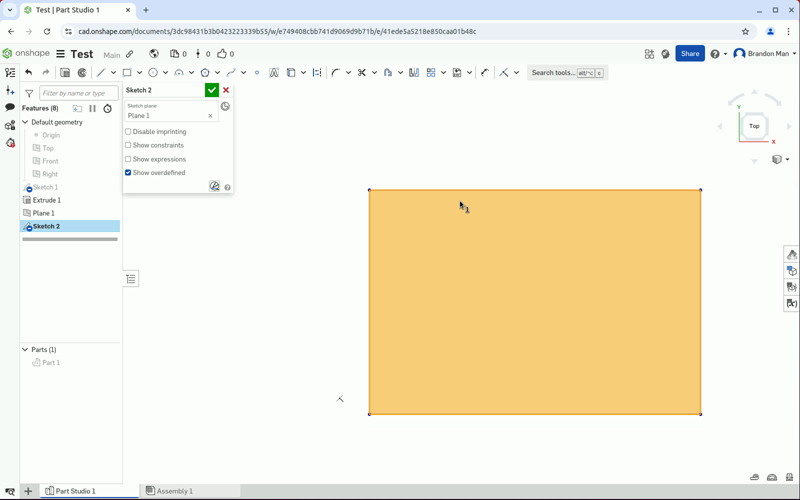
scroll(-6)
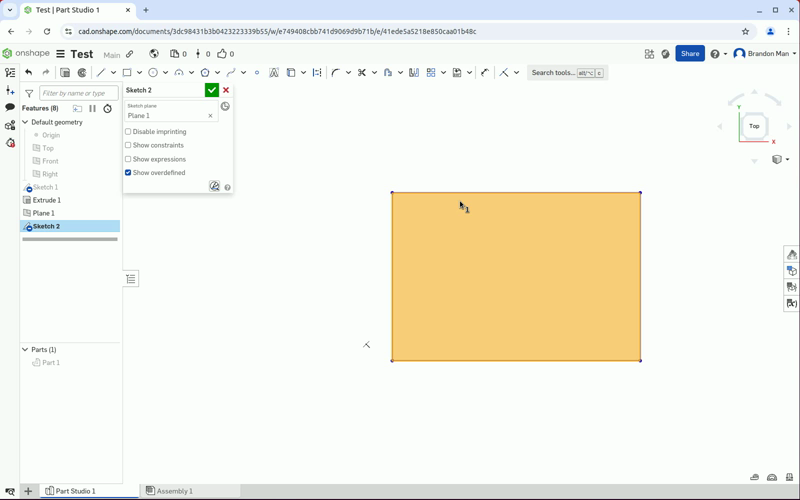
scroll(-6)
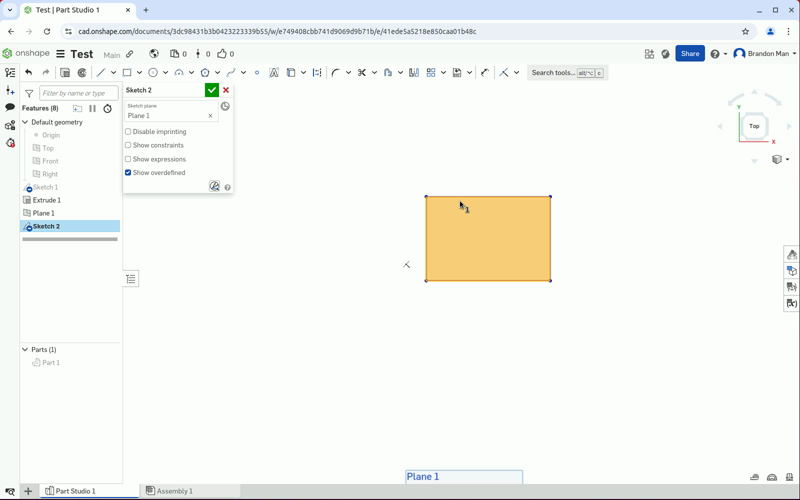
scroll(-6)
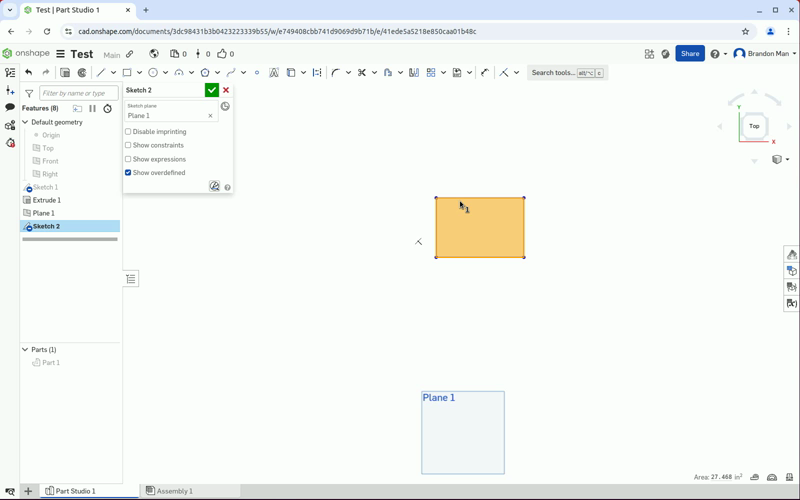
scroll(-6)
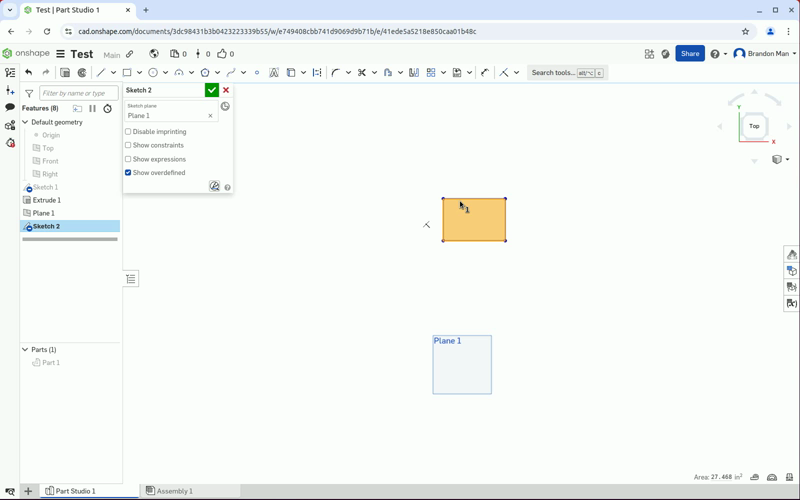
scroll(-6)
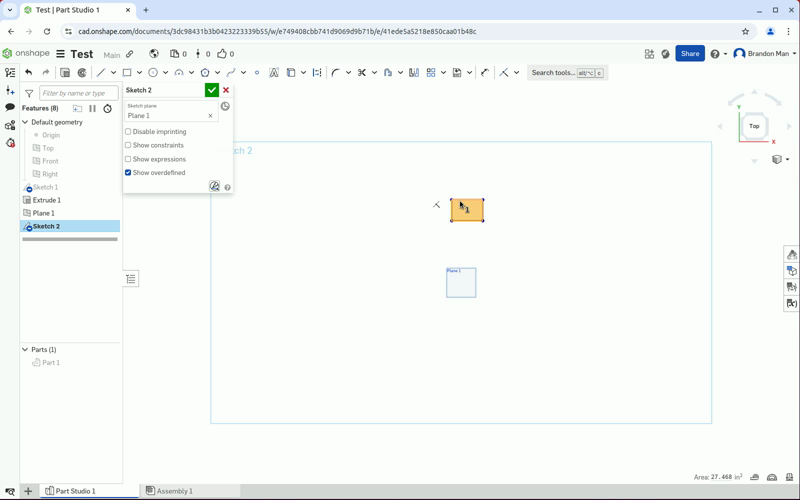
mouse_move(73, 352)
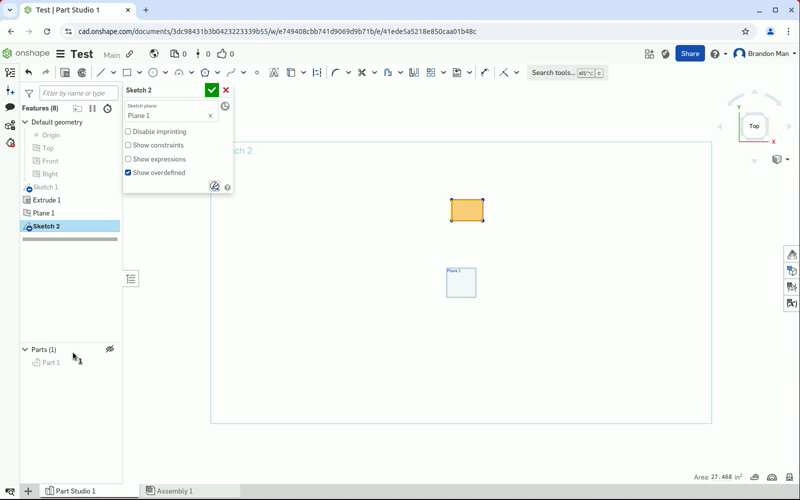
key(shift+y)
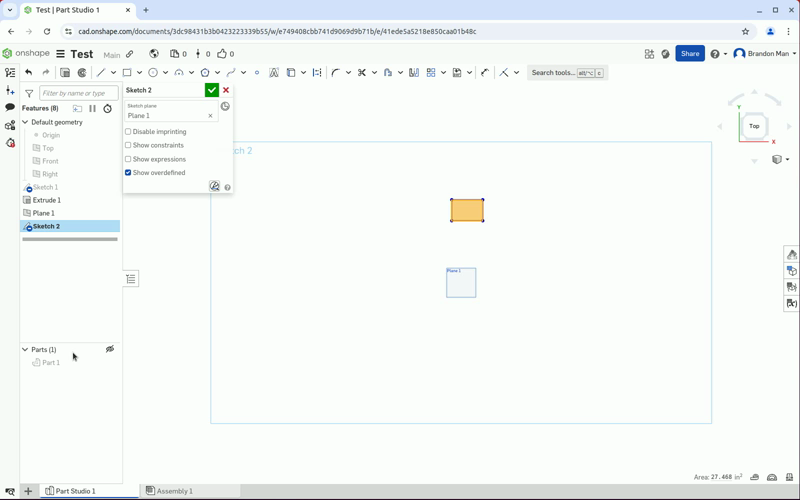
key(shift+e)
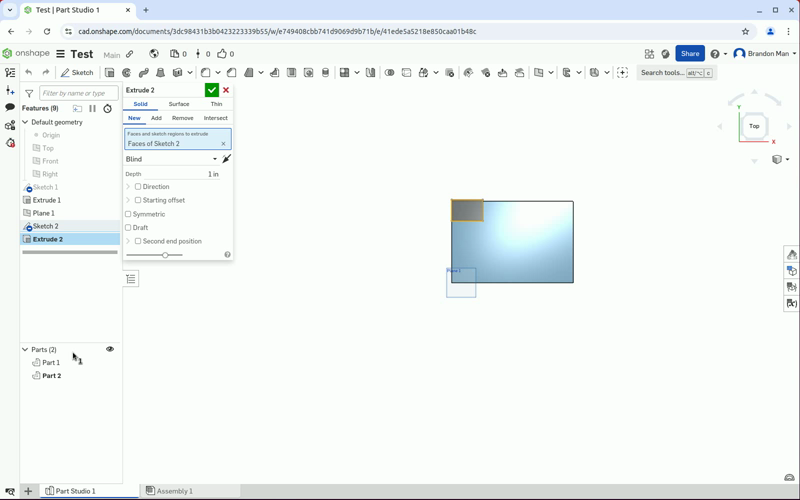
mouse_move(143, 106)
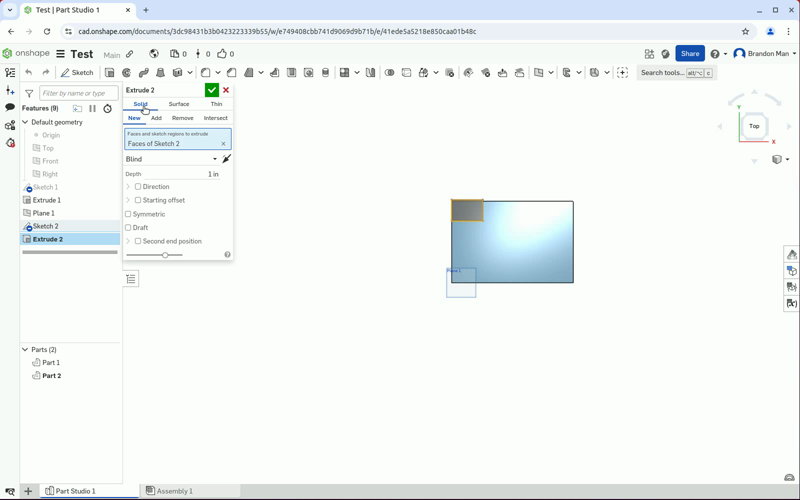
click(143, 106)
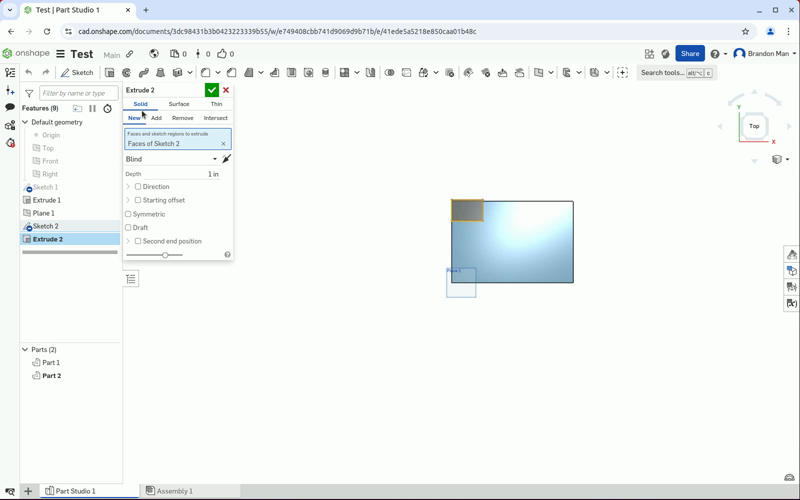
mouse_move(137, 120)
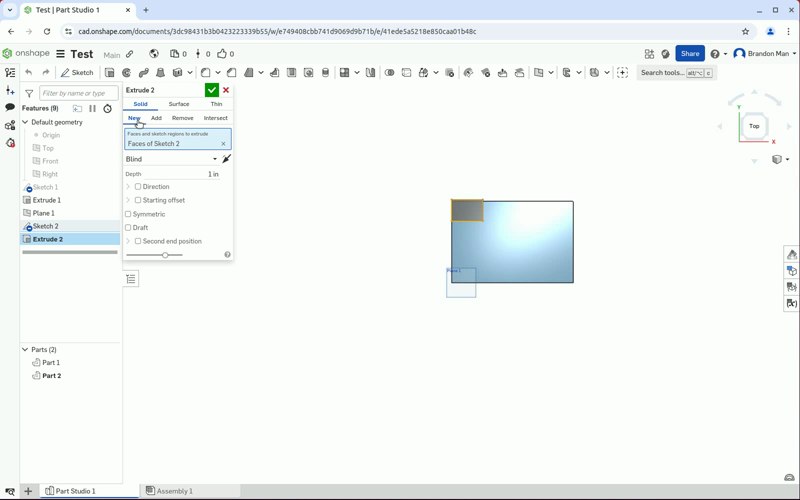
click(137, 120)
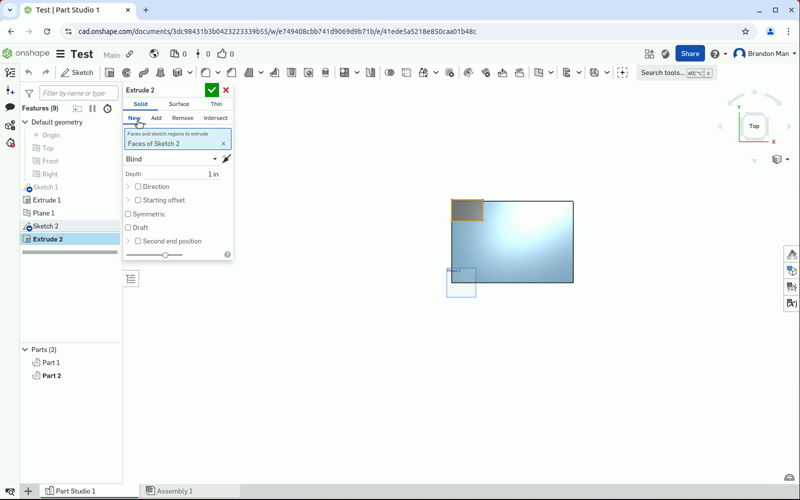
key(tab, 4)
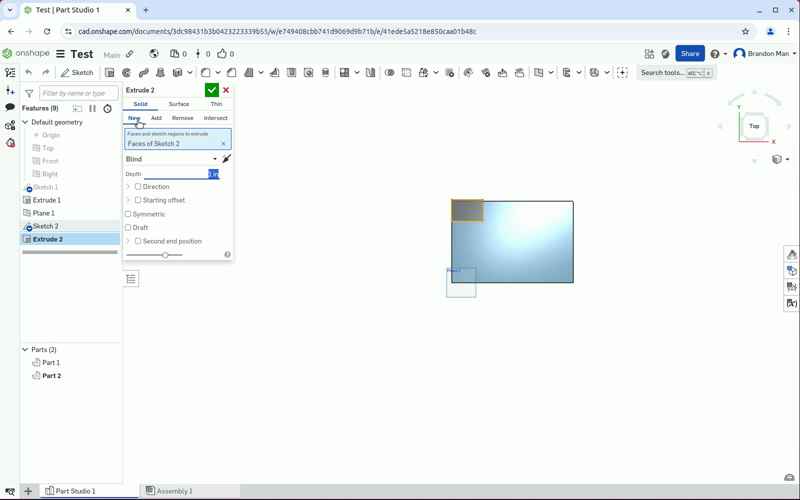
text(1.685)
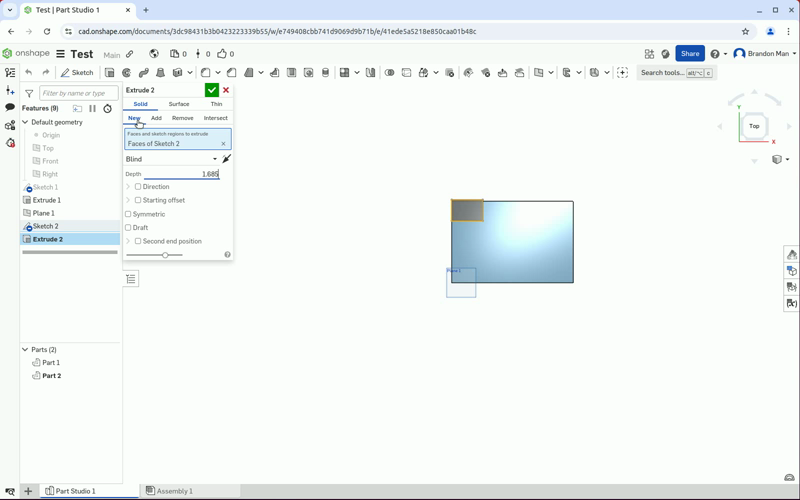
key(enter)
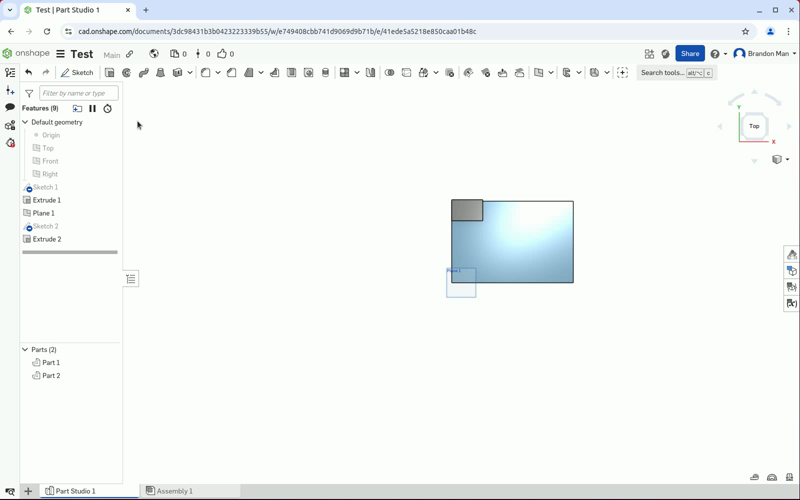
key(shift+h)
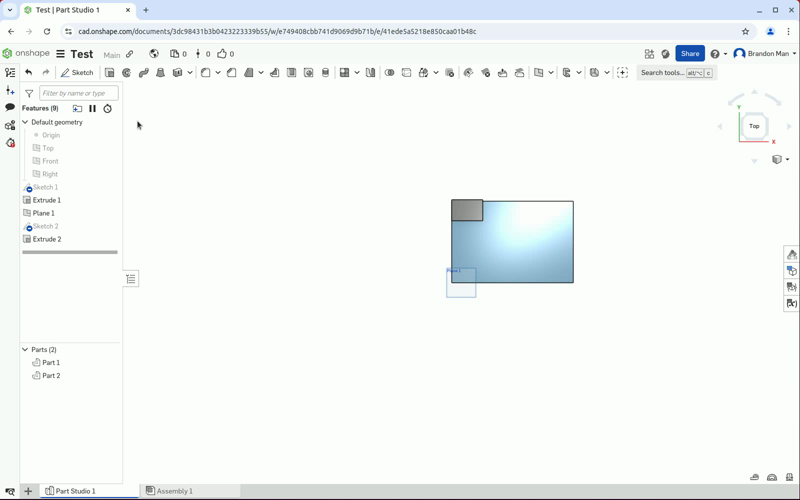
key(shift+h)
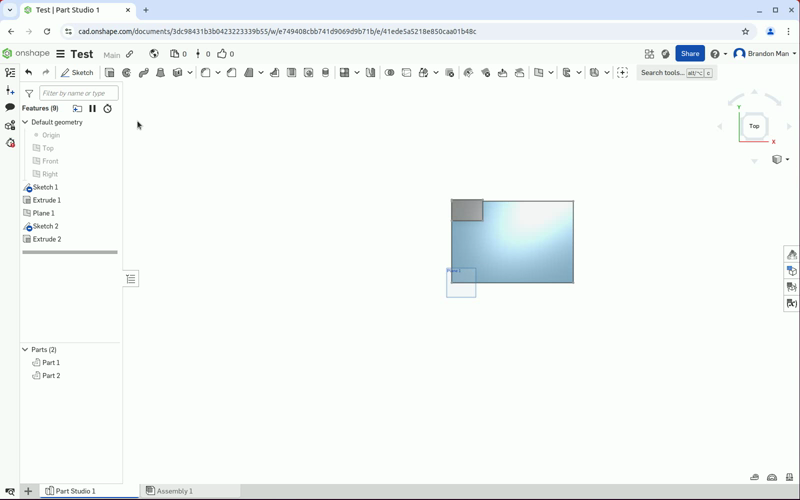
key(shift+7)
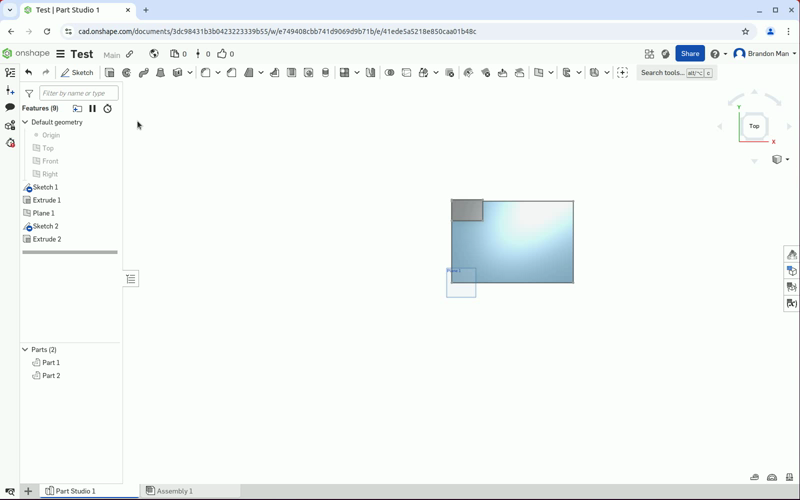
key(up, 3)
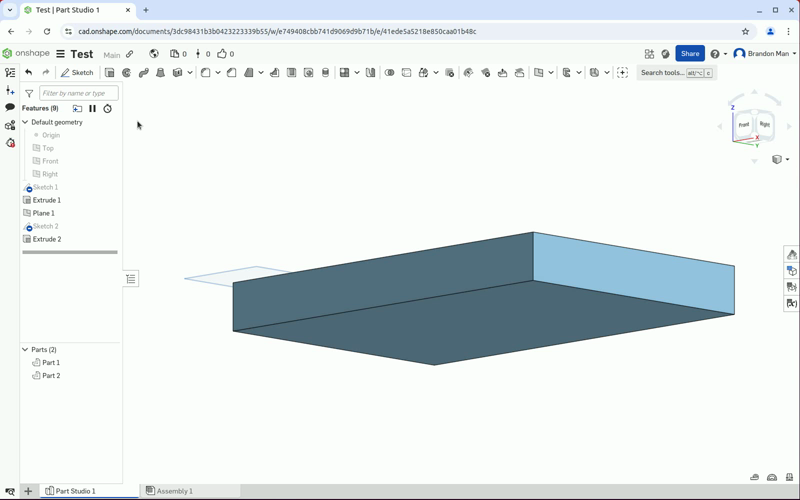
key(left, 3)
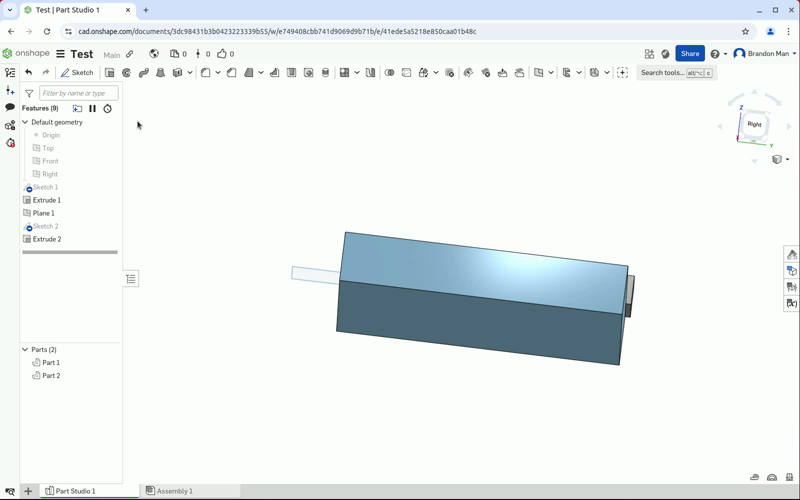
key(right, 3)
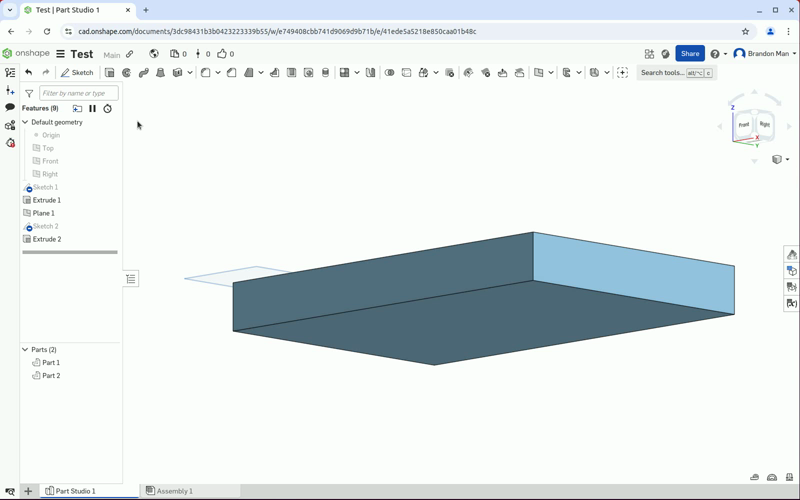
key(down, 3)
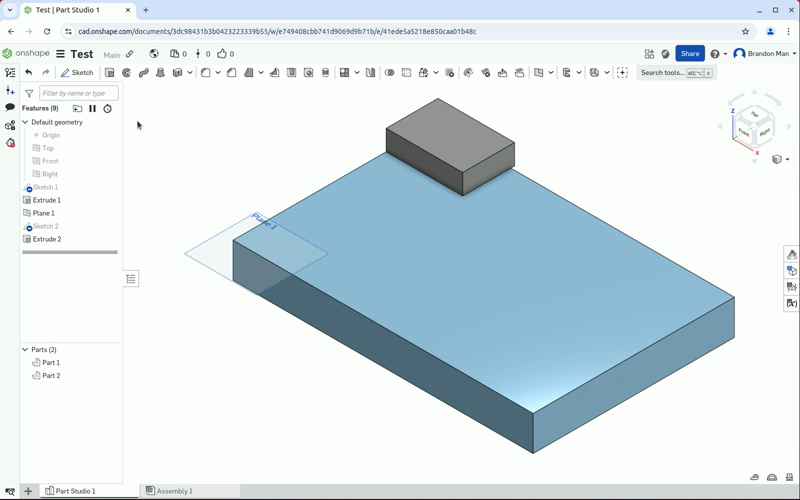
mouse_move(73, 189)
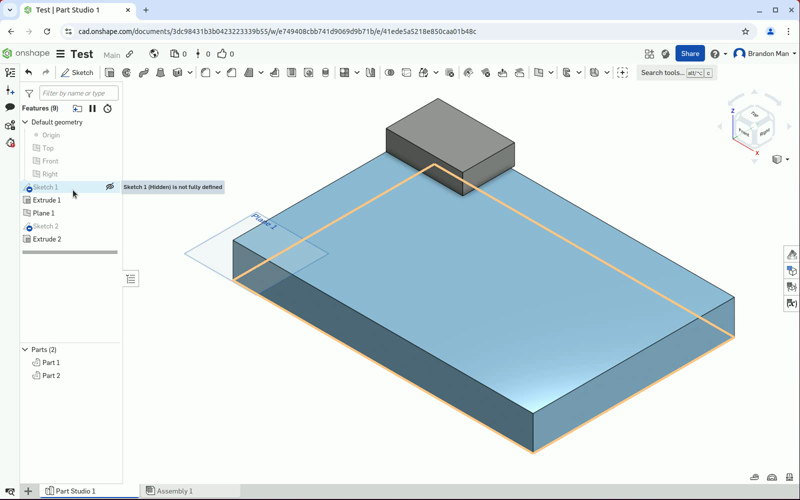
click(73, 189)